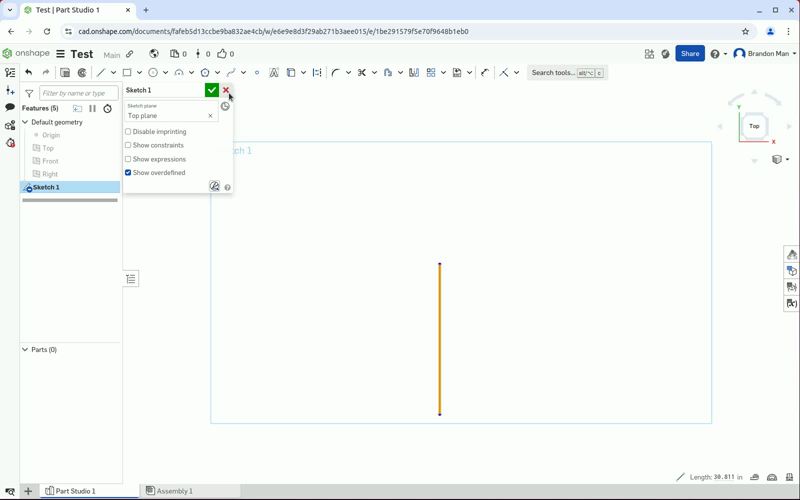
key(shift+h)
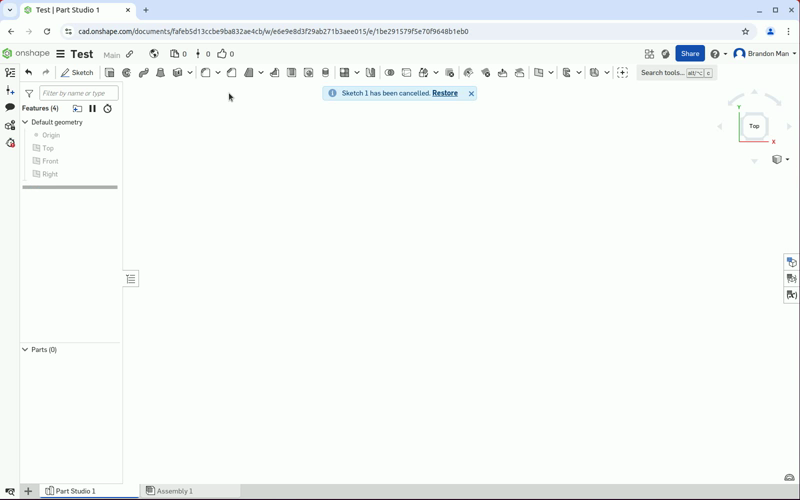
mouse_move(73, 352)
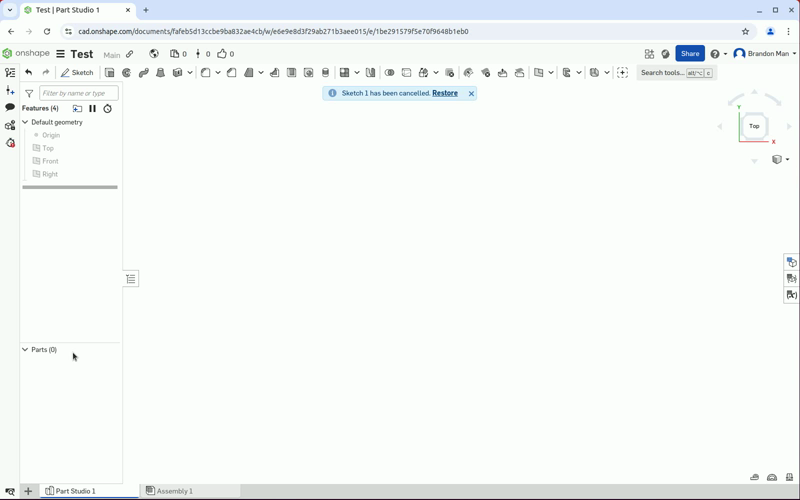
key(y)
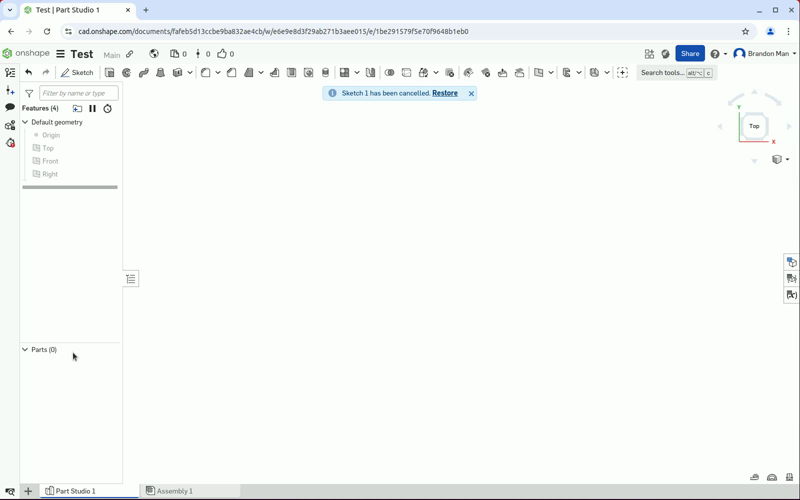
key(shift+p)
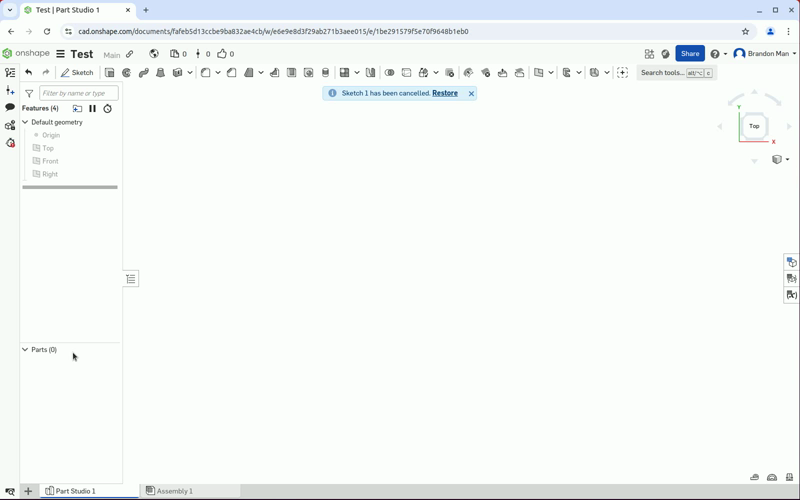
key(space)
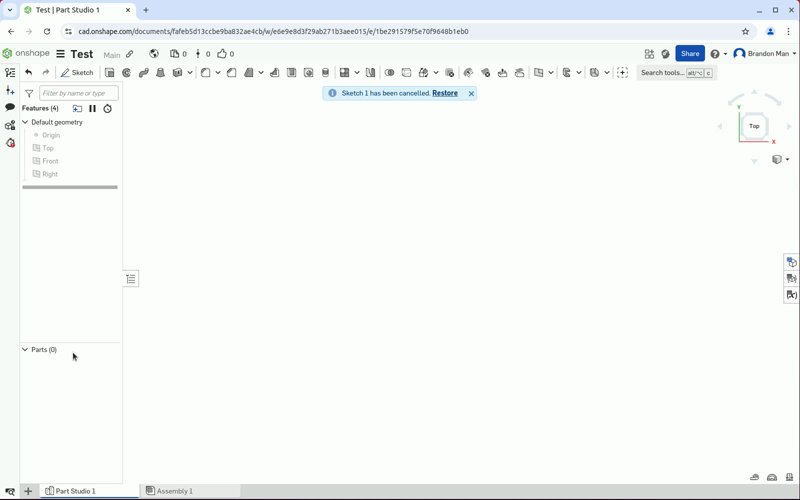
key_down(shift)
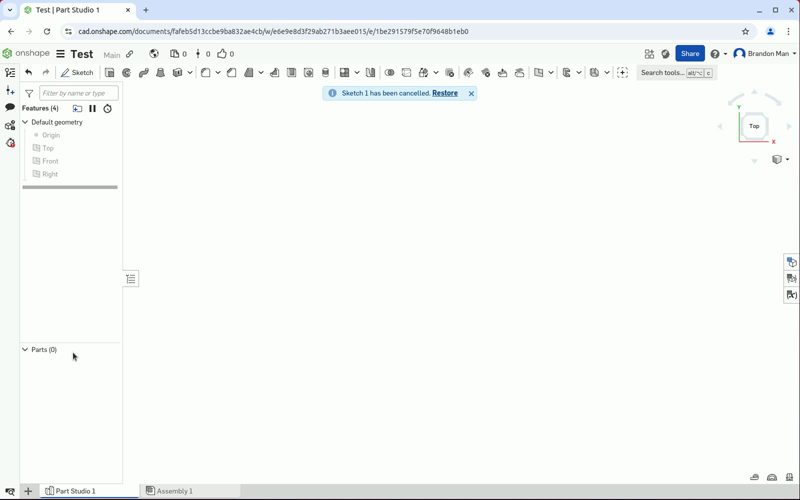
key(up)
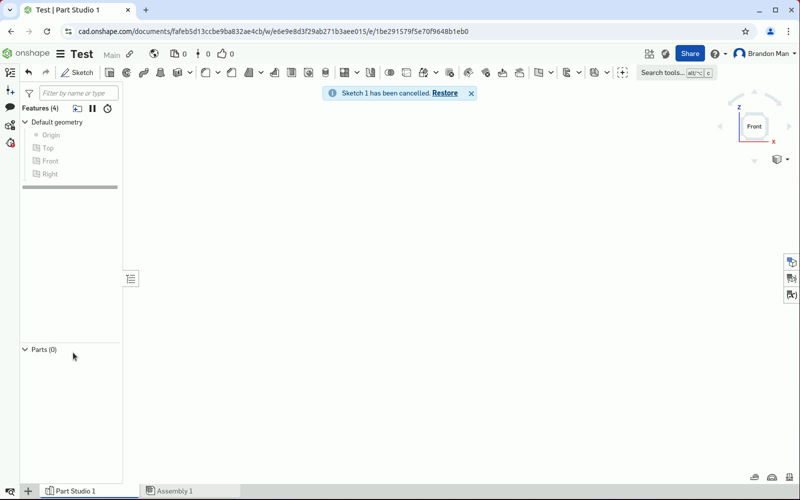
key_up(shift)
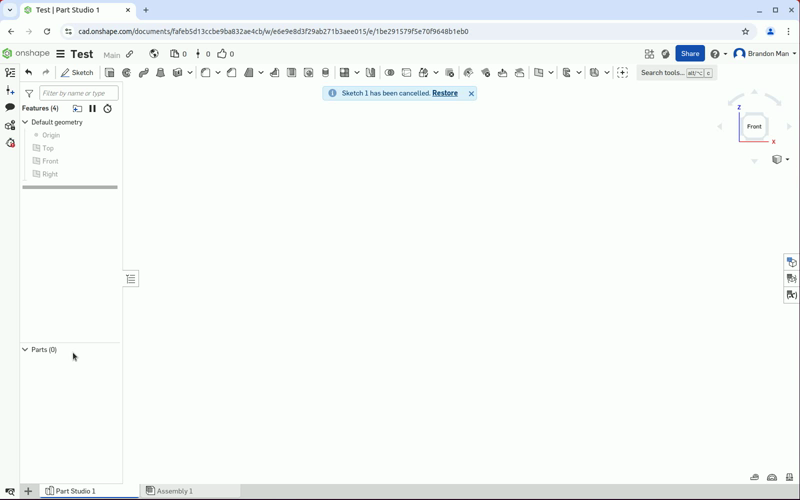
mouse_move(73, 352)
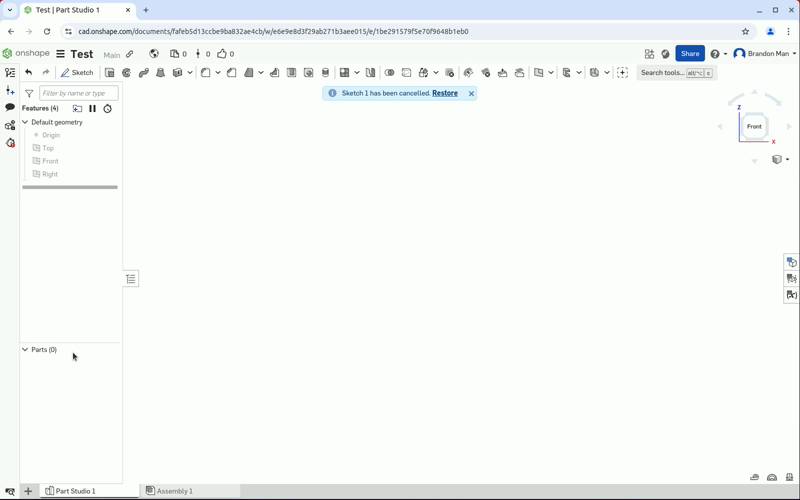
key(shift+y)
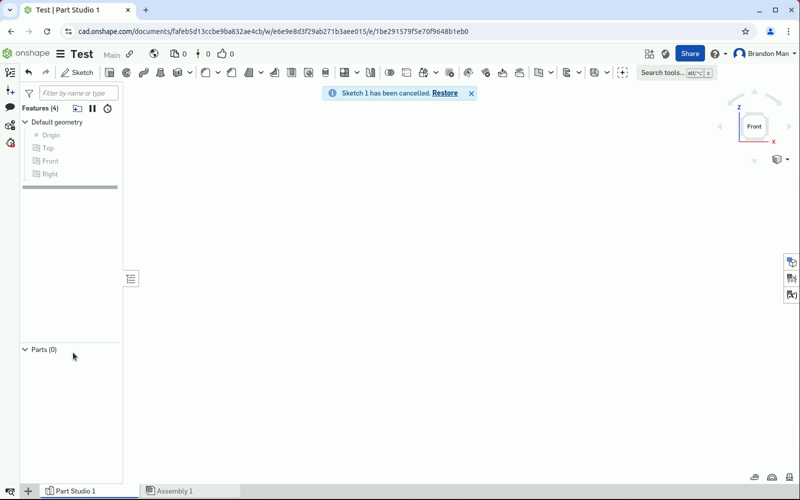
key(shift+s)
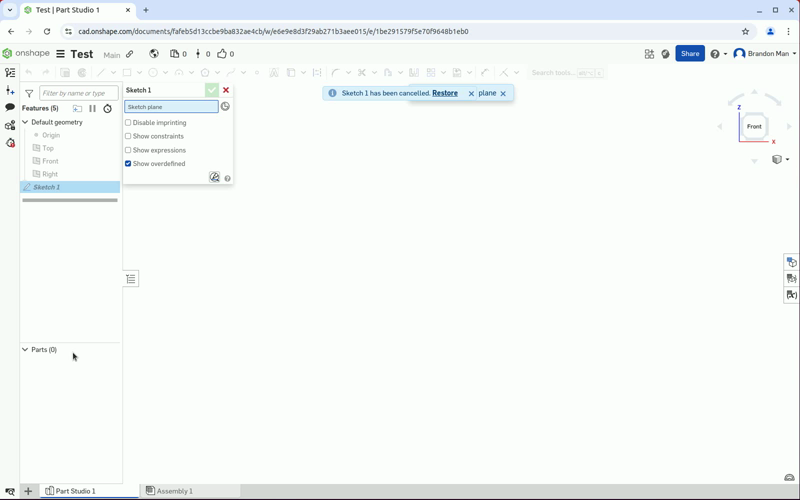
mouse_move(73, 163)
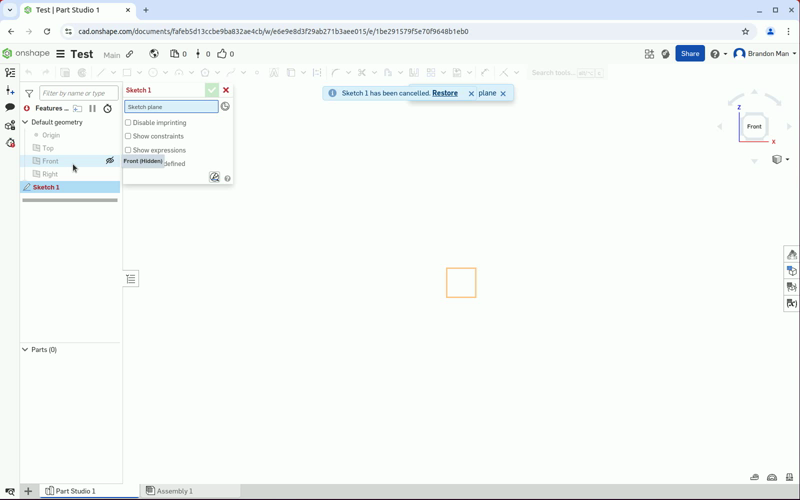
click(73, 163)
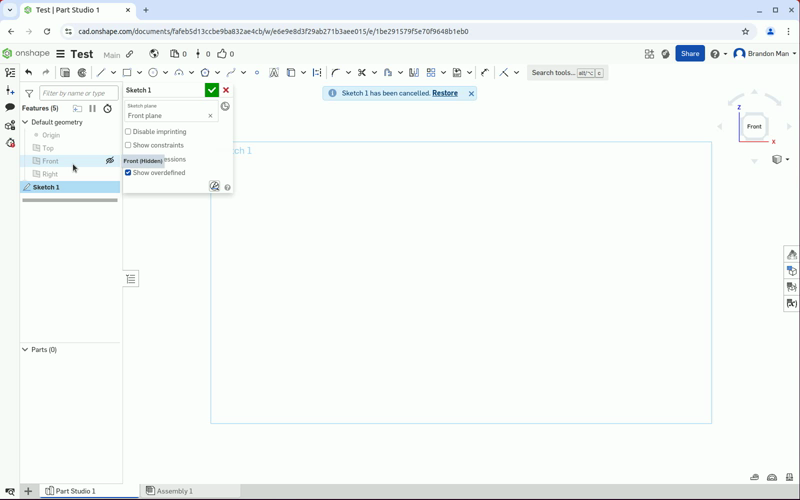
mouse_move(73, 352)
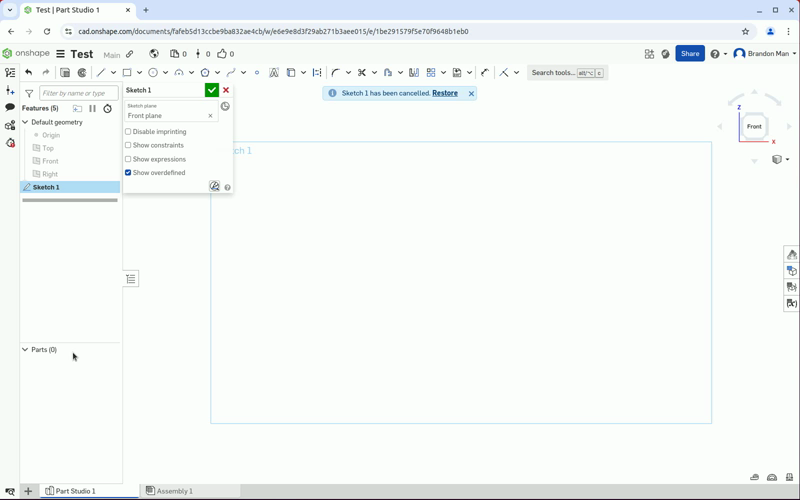
key(y)
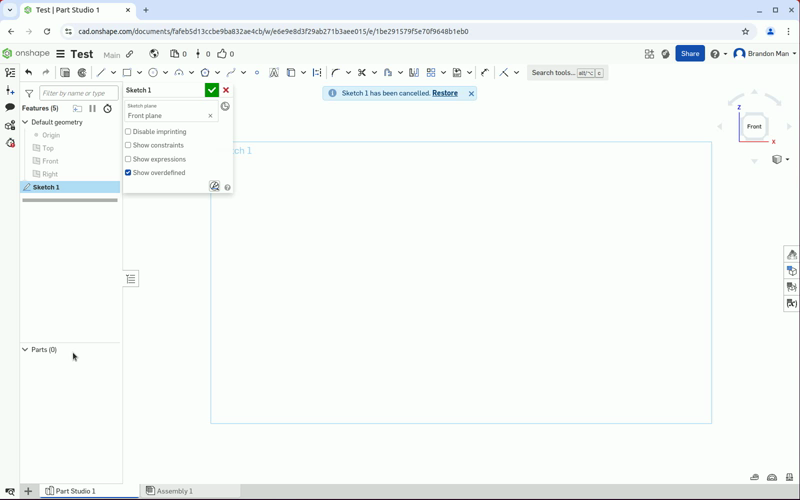
key(c)
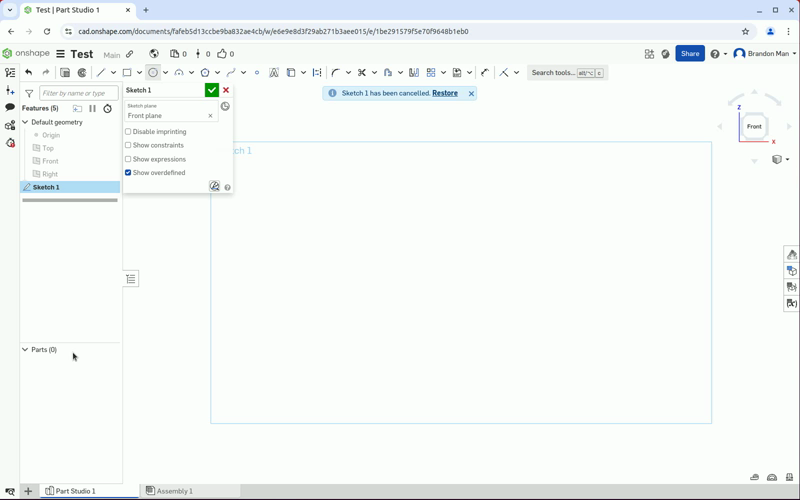
key_down(shift)
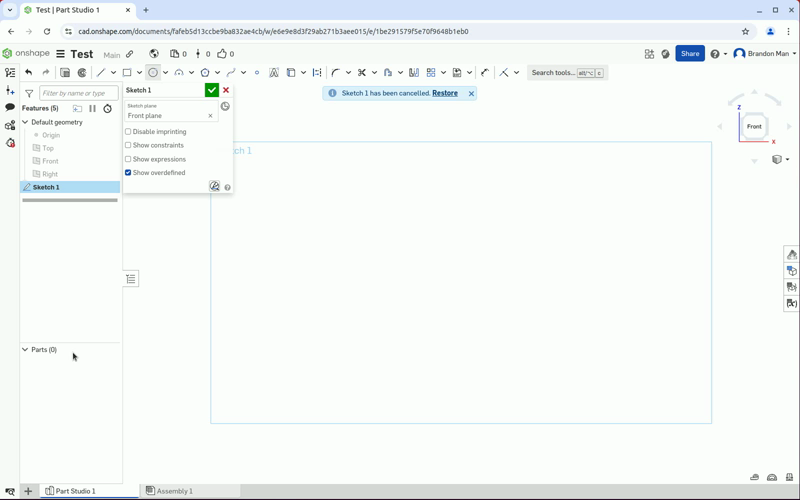
mouse_move(461, 282)
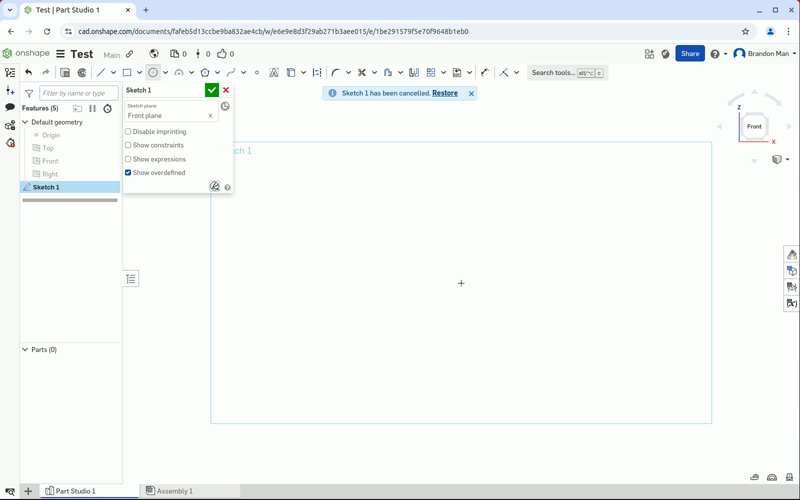
click(461, 282)
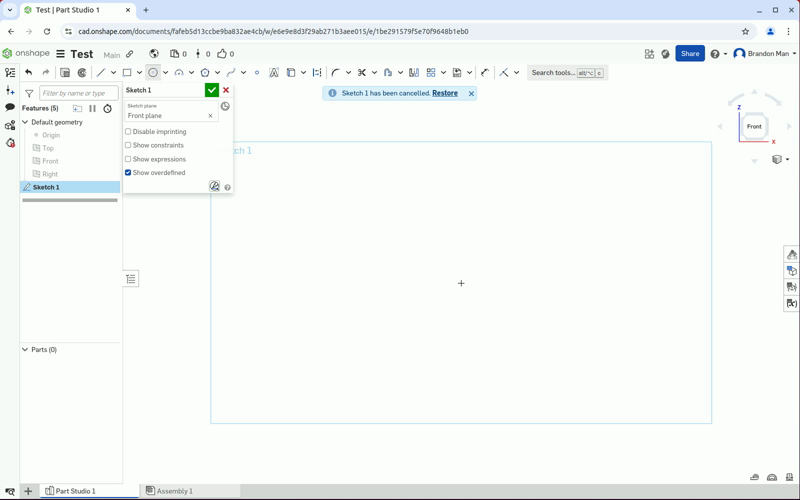
key_up(shift)
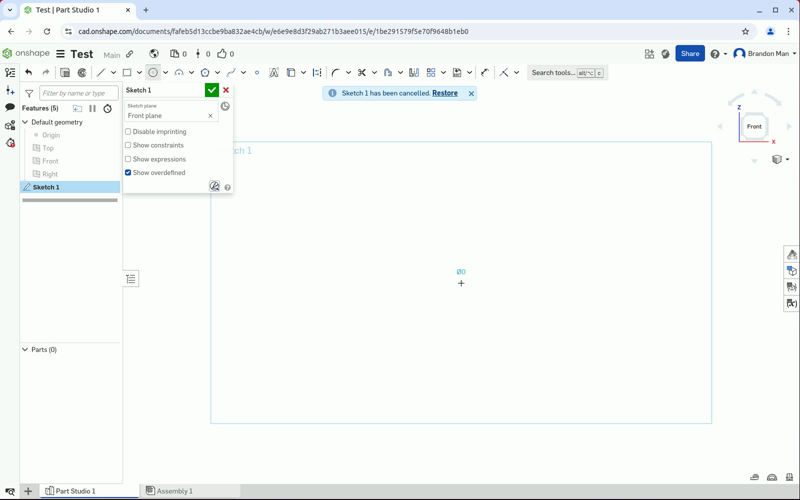
mouse_move(574, 282)
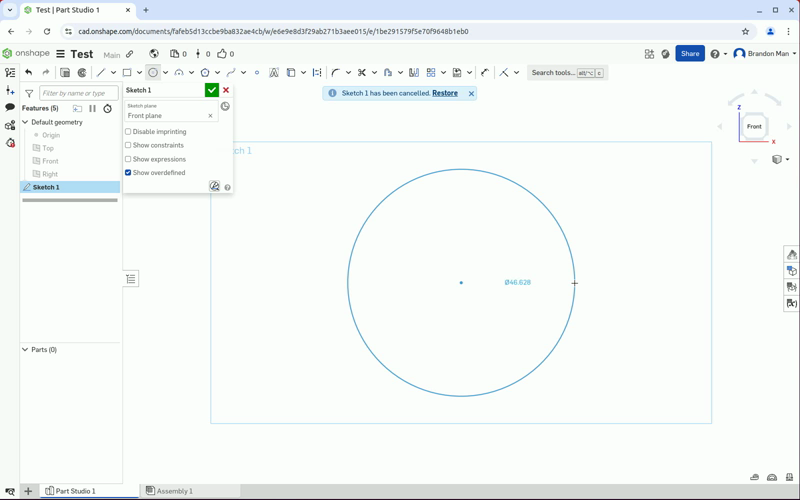
click(574, 282)
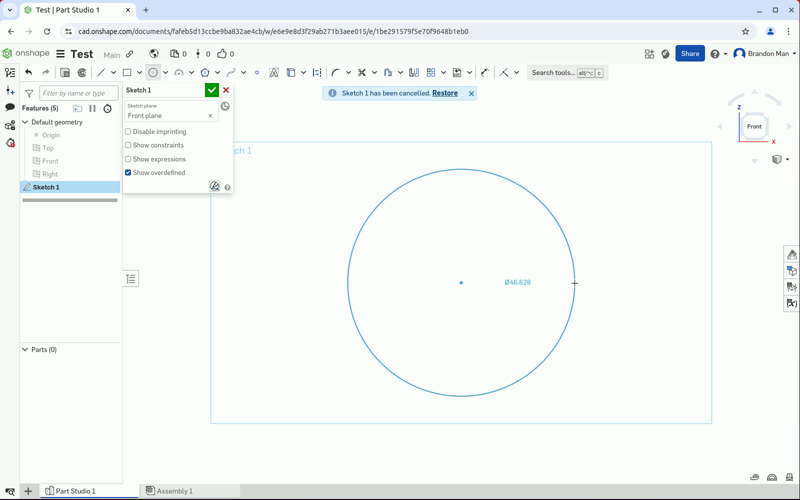
key(esc)
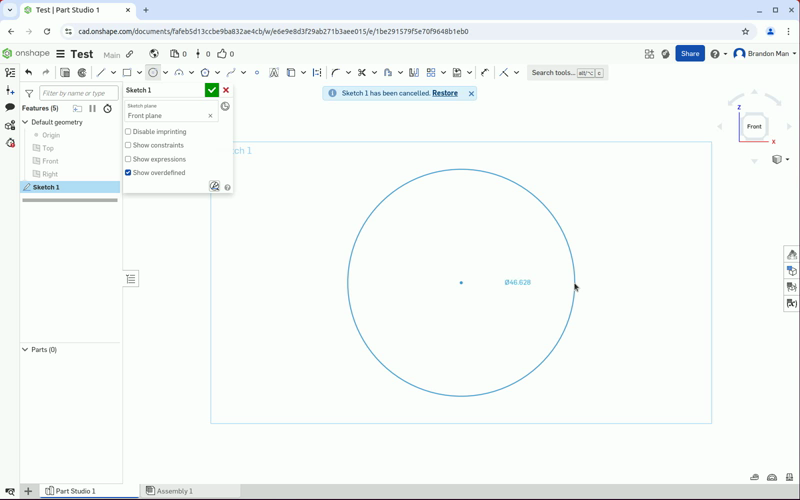
key(c)
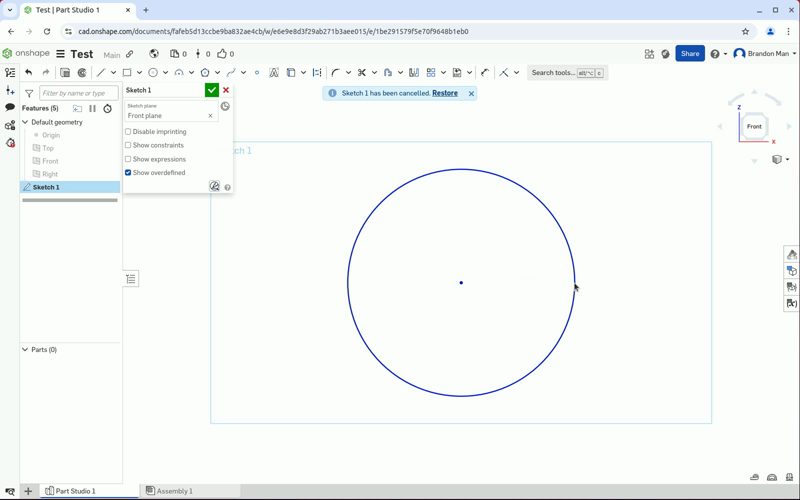
key_down(shift)
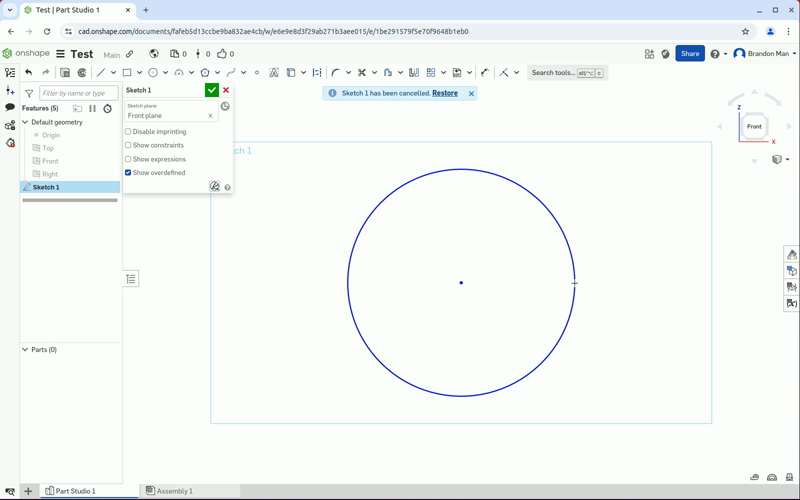
mouse_move(461, 282)
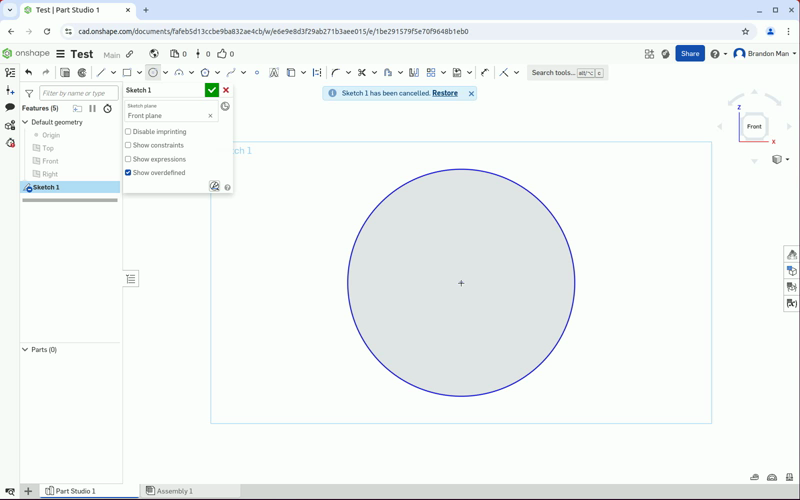
click(461, 282)
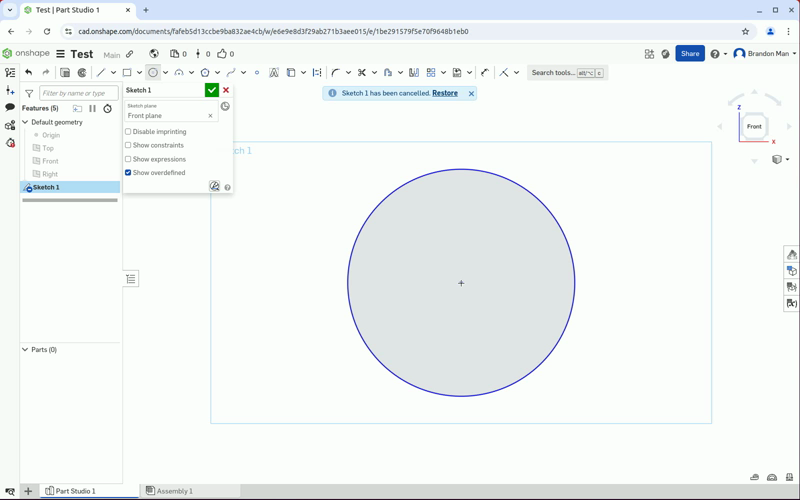
key_up(shift)
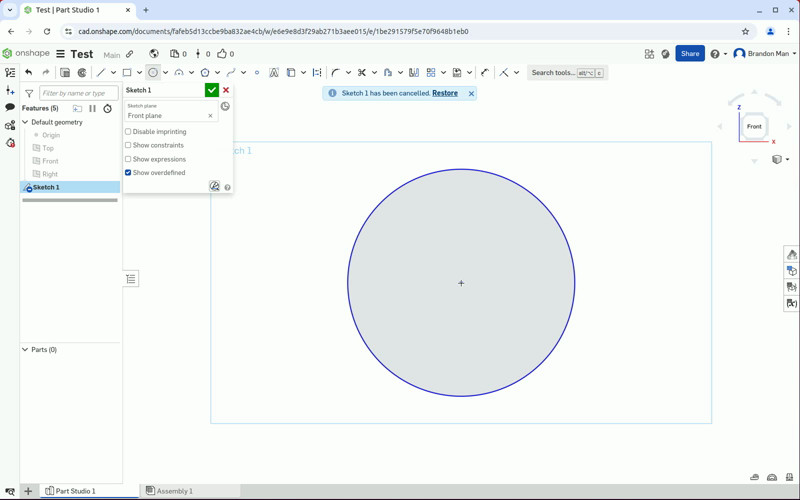
mouse_move(548, 282)
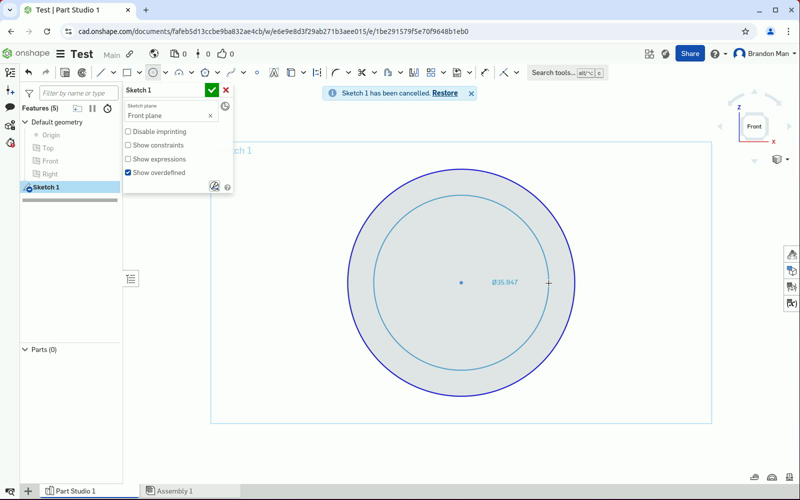
click(548, 282)
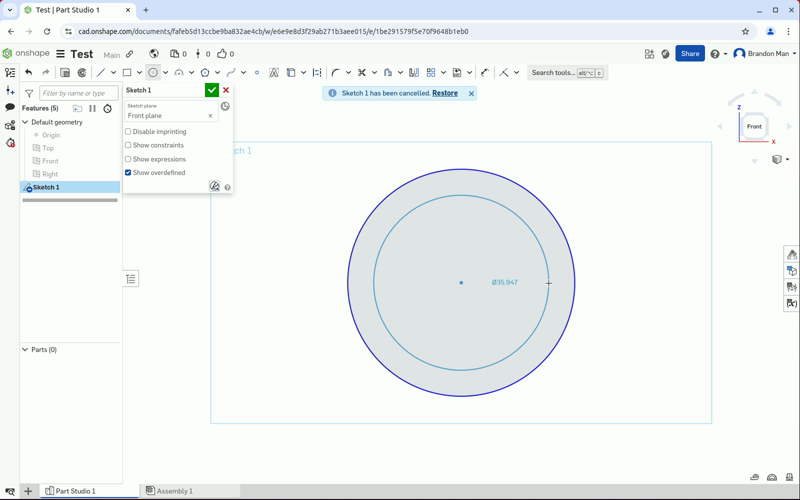
key(esc)
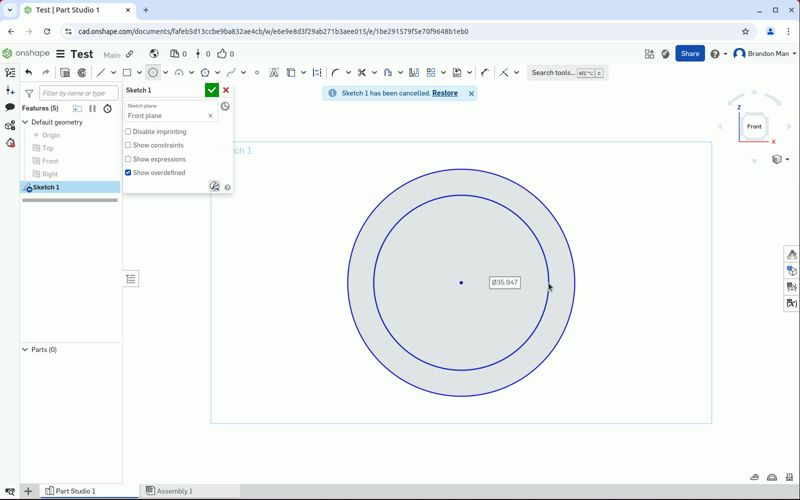
mouse_move(559, 268)
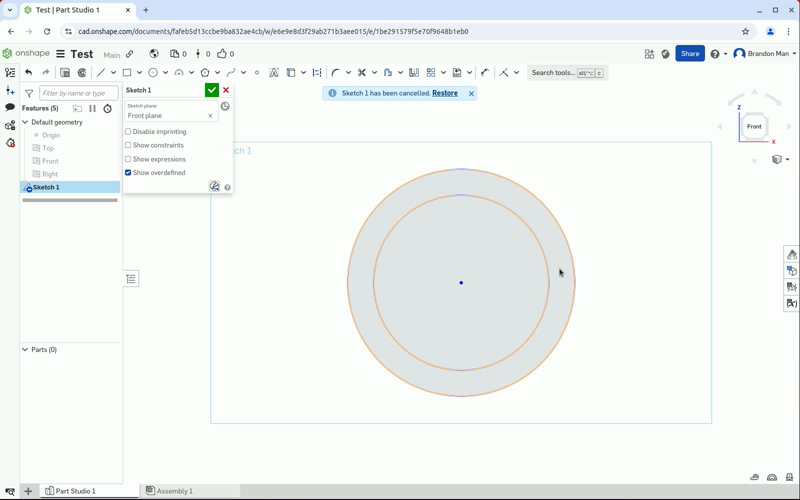
click(559, 268)
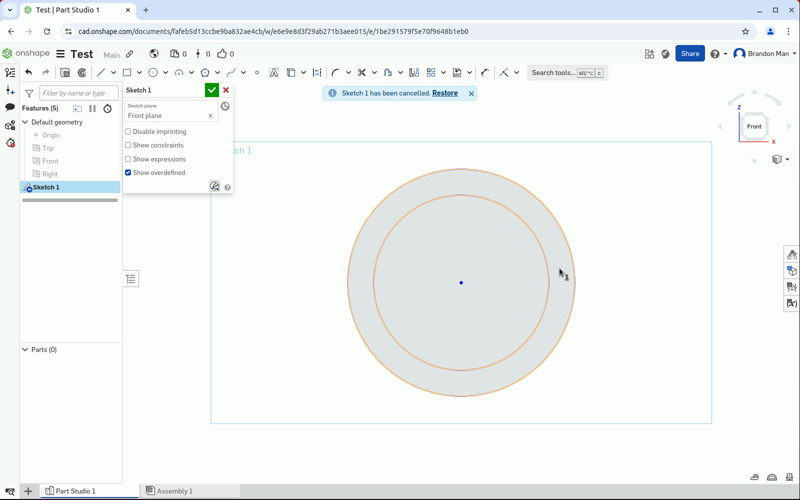
mouse_move(73, 352)
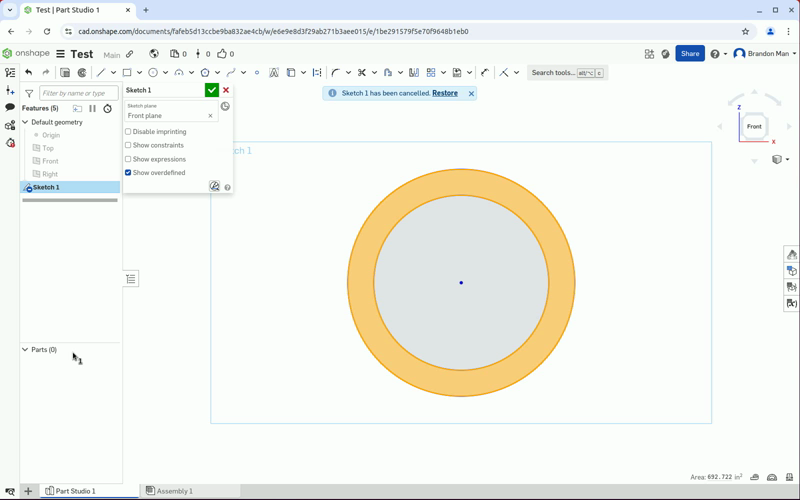
key(shift+y)
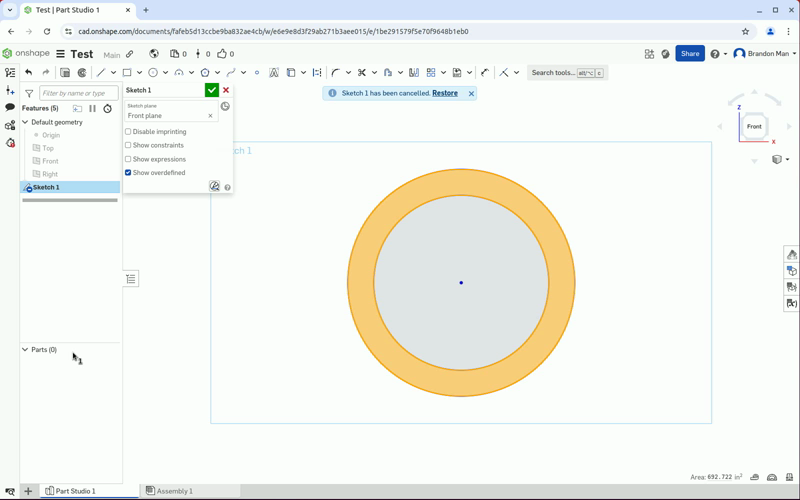
key(shift+e)
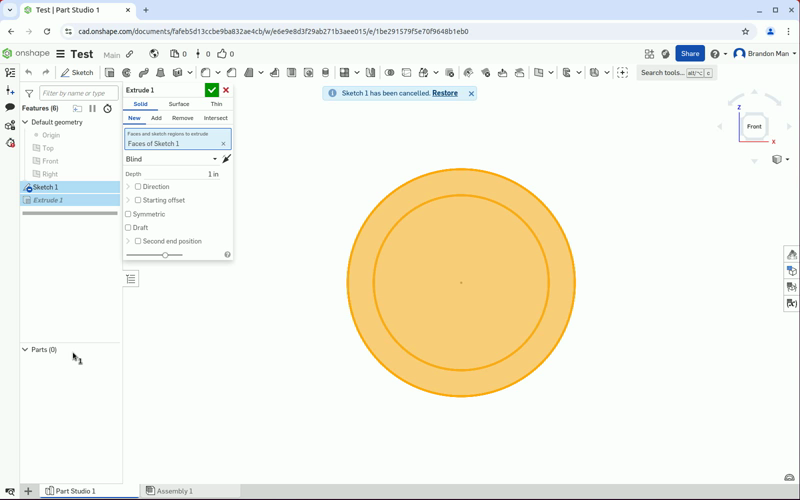
mouse_move(143, 106)
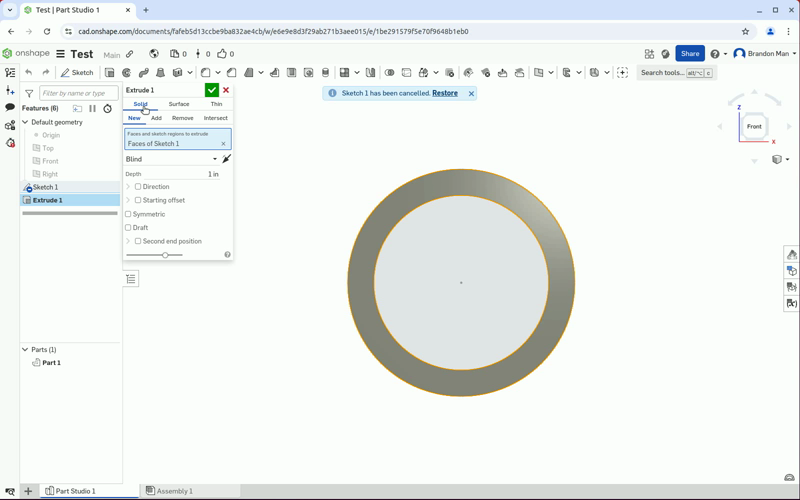
click(143, 106)
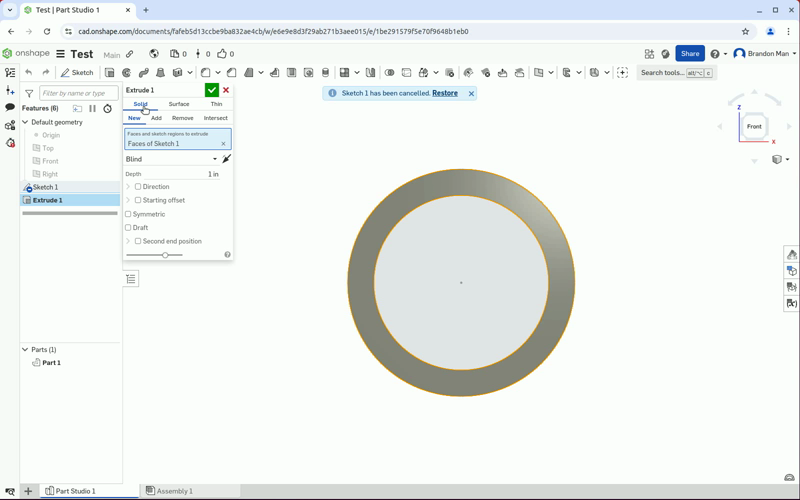
mouse_move(137, 120)
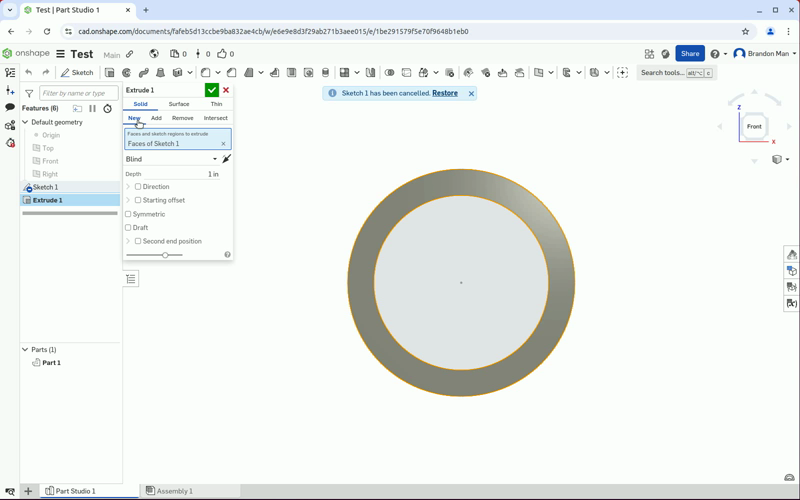
click(137, 120)
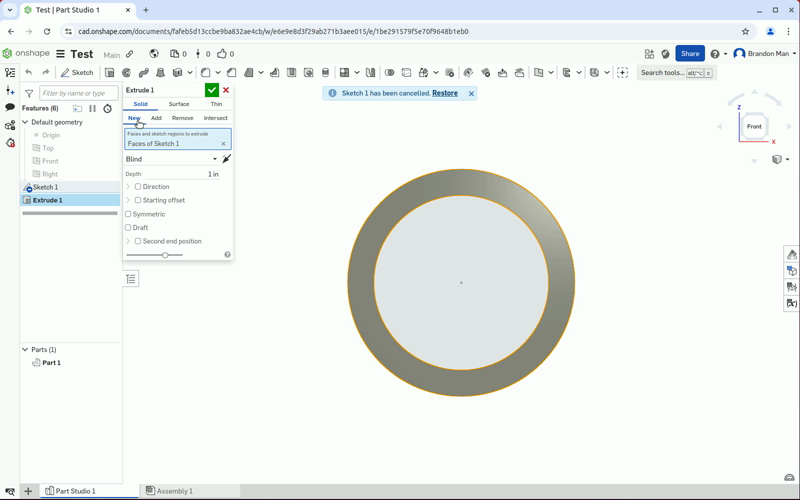
key(tab, 4)
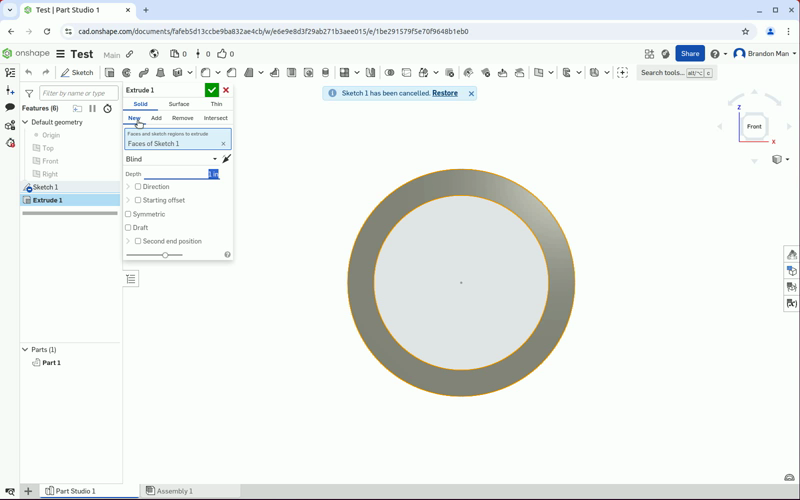
text(1.444)
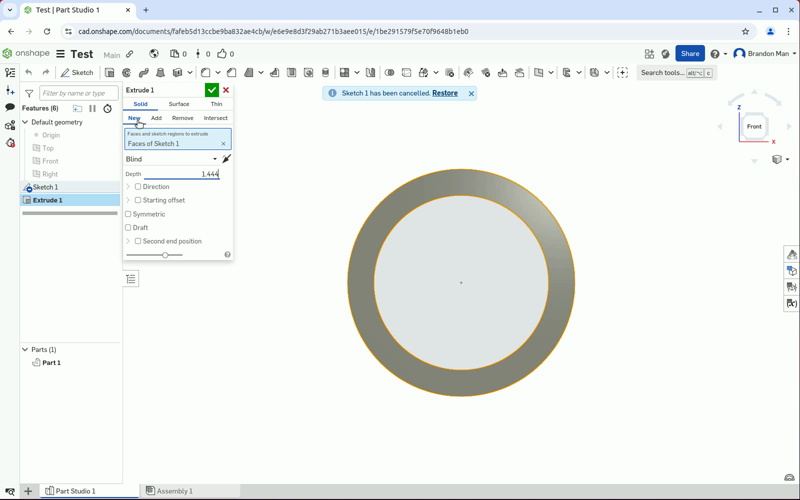
key(tab, 3)
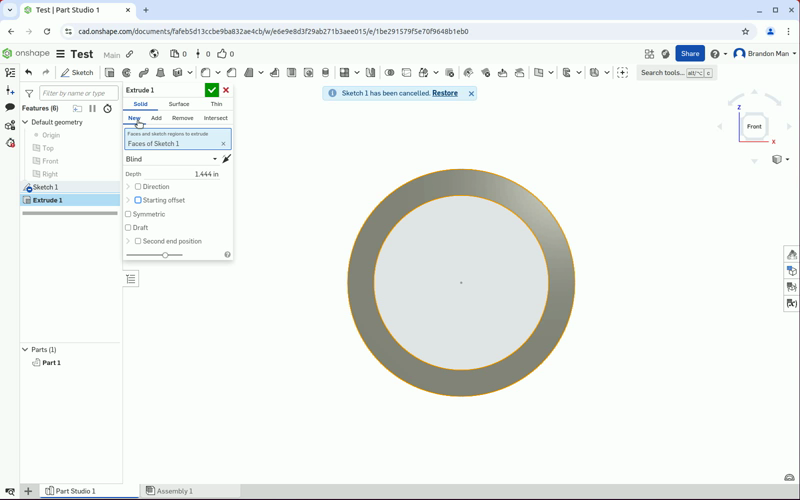
key(tab, 2)
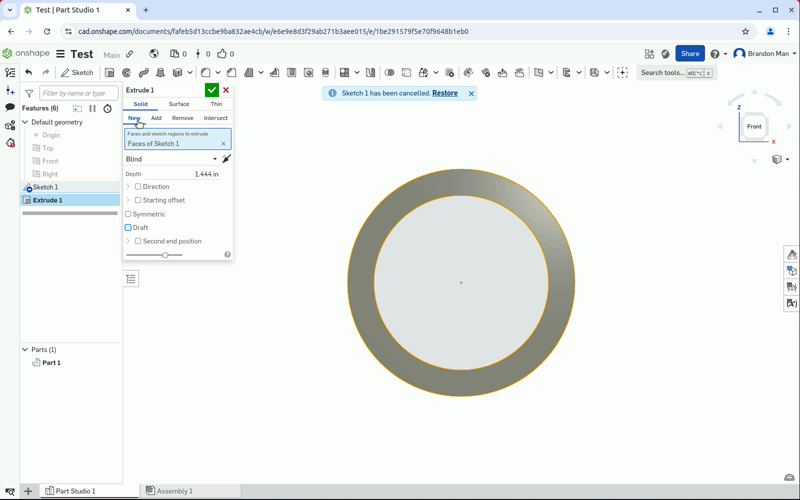
key(space)
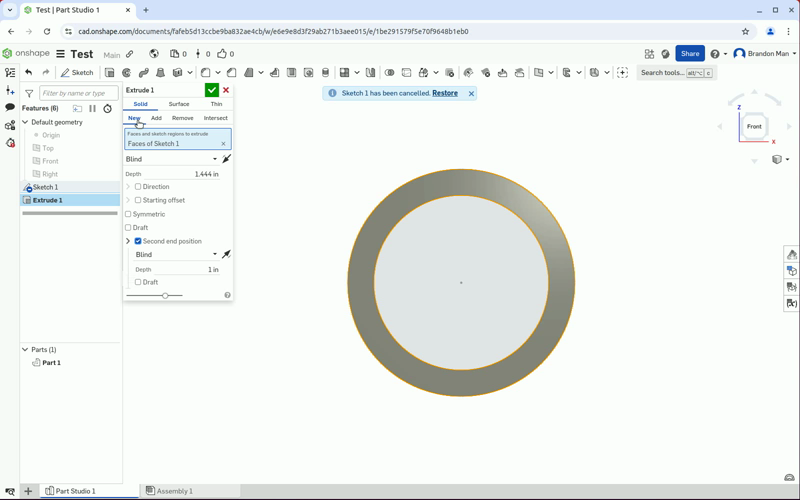
key(tab, 3)
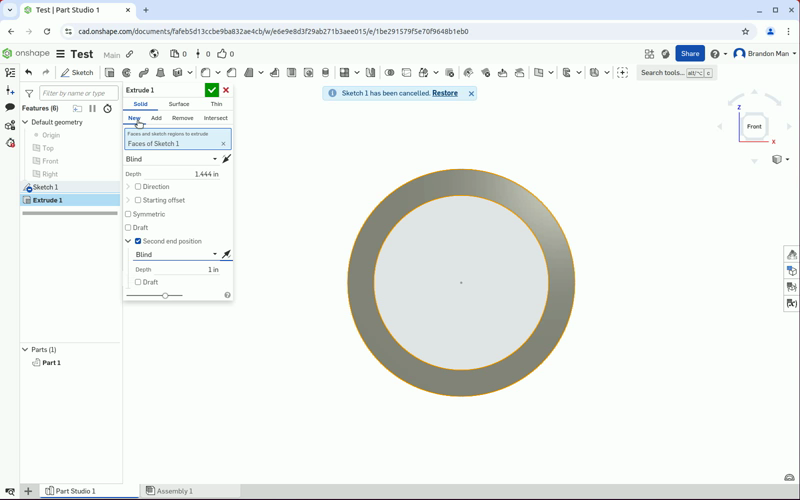
text(1.444)
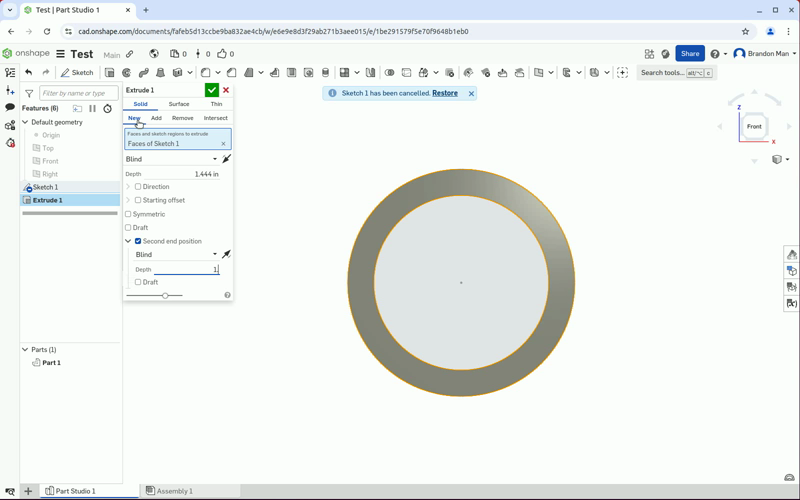
key(enter)
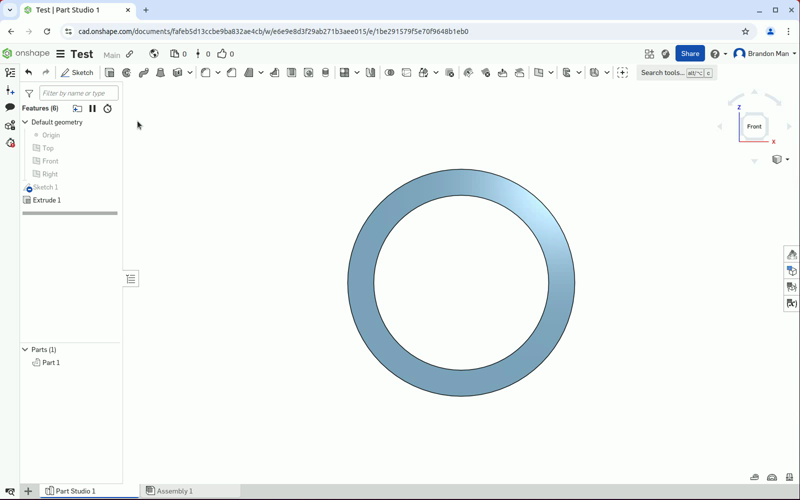
key(shift+h)
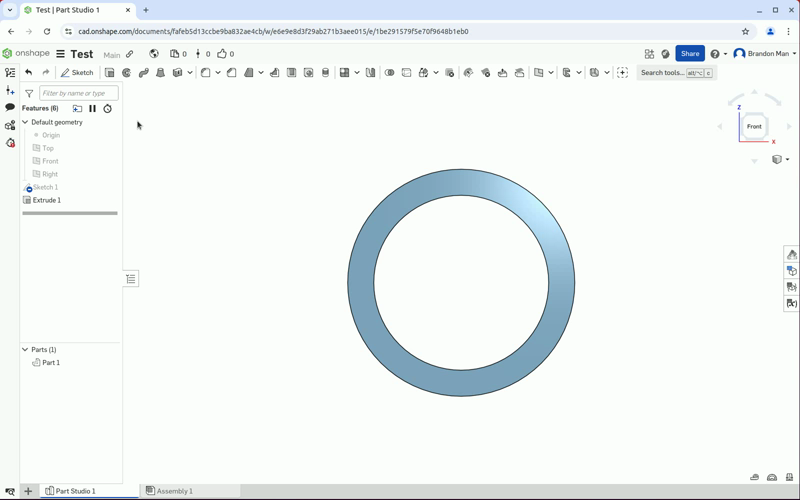
key(shift+h)
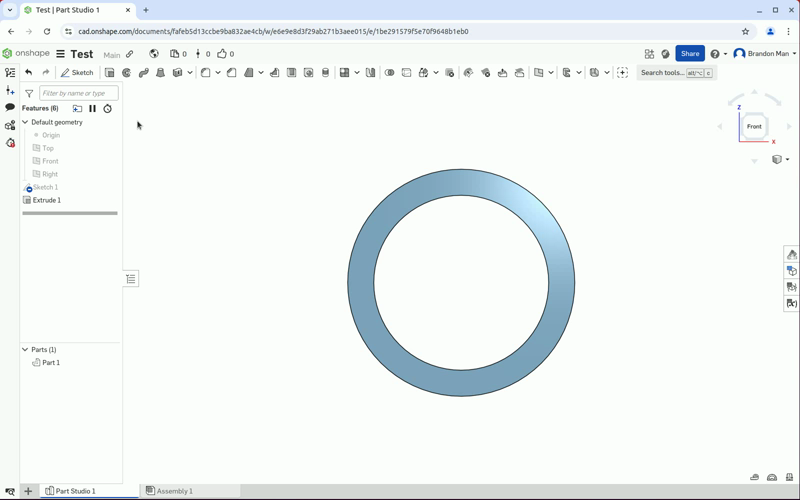
mouse_move(73, 189)
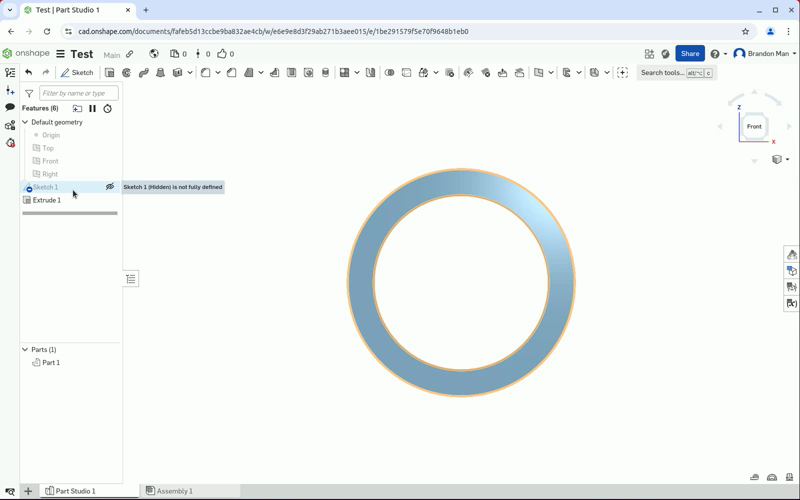
click(73, 189)
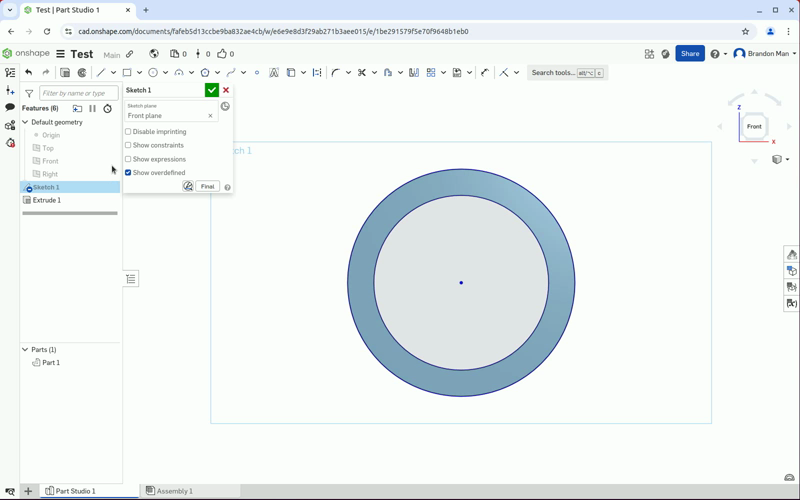
mouse_move(229, 92)
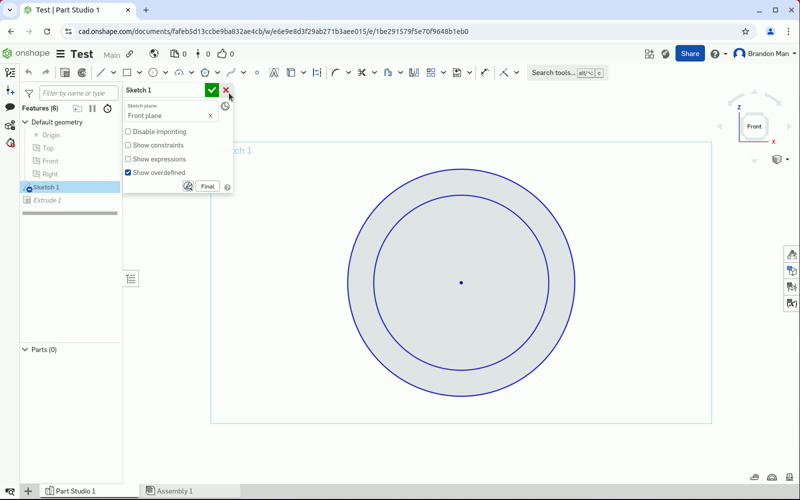
click(229, 92)
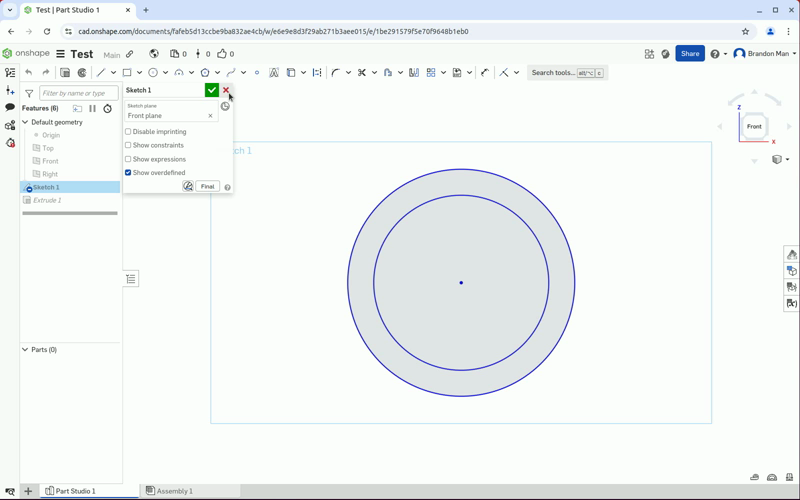
key(shift+s)
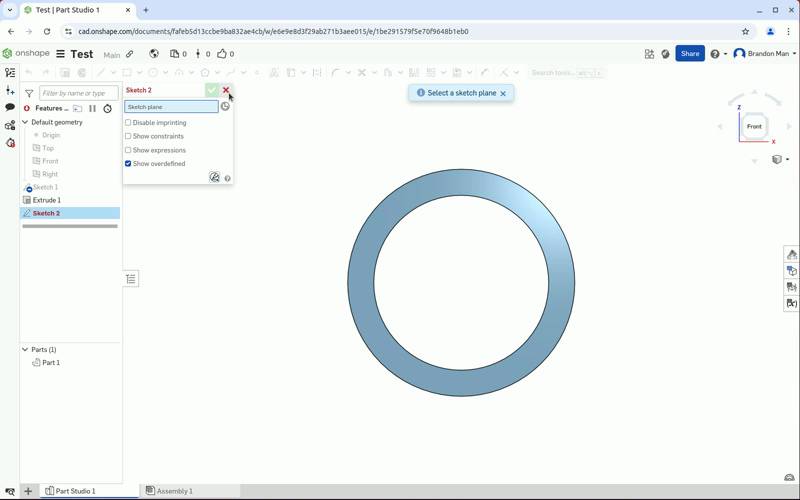
mouse_move(73, 163)
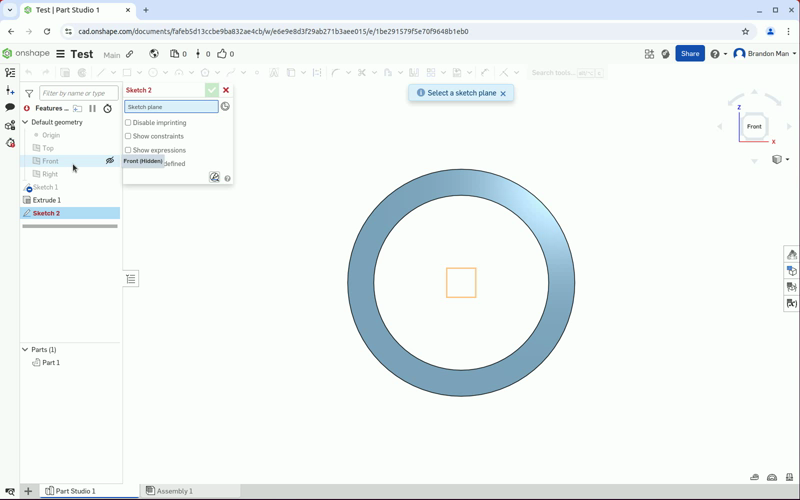
click(73, 163)
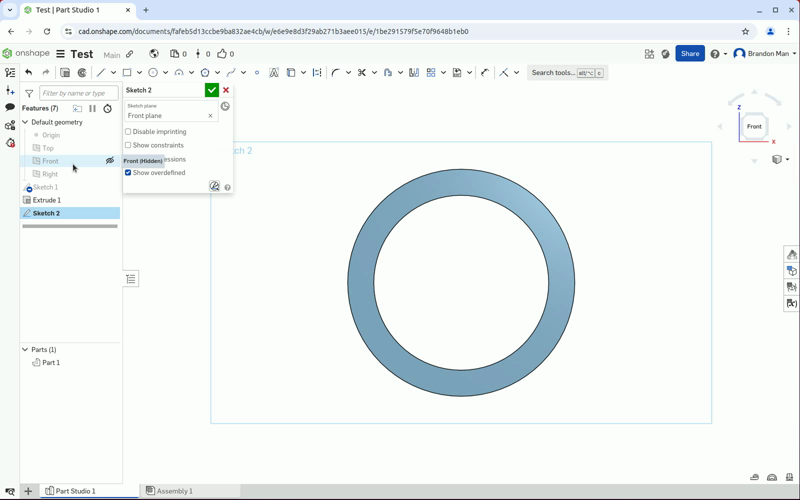
mouse_move(73, 352)
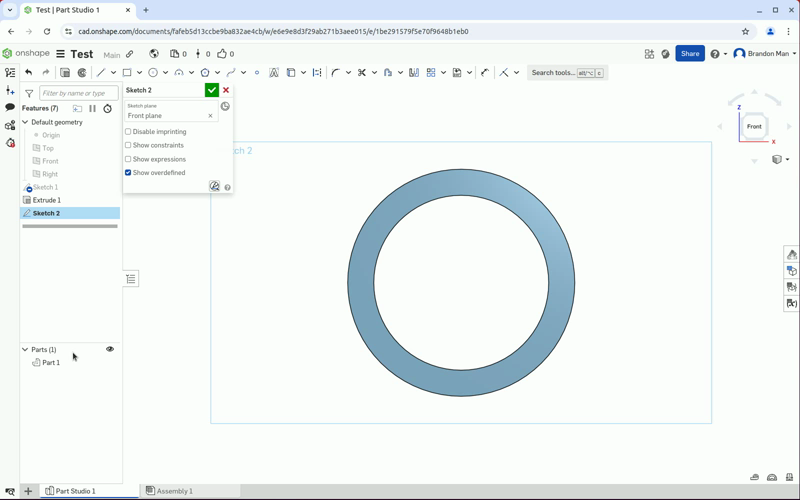
key(y)
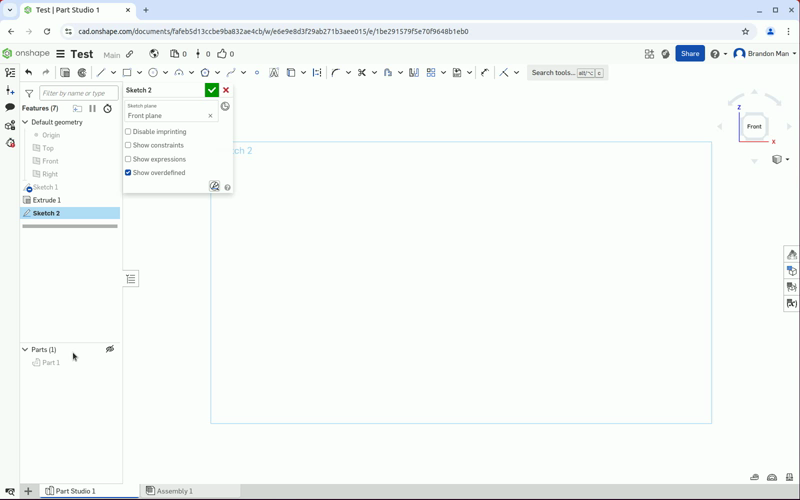
key(c)
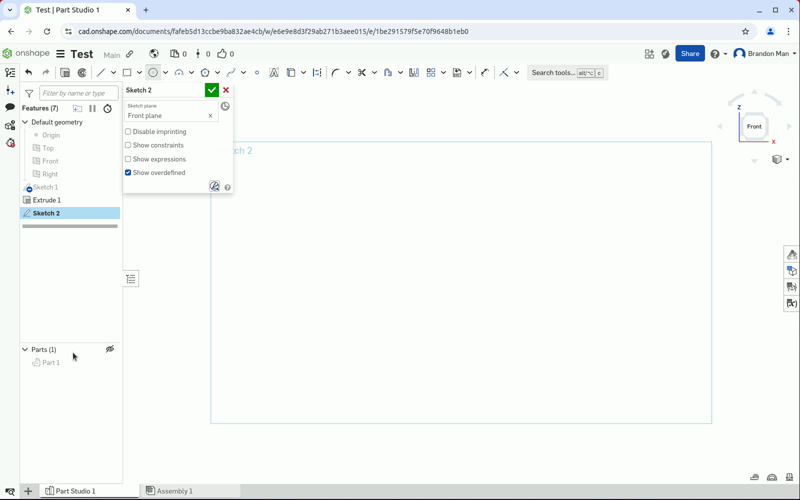
key_down(shift)
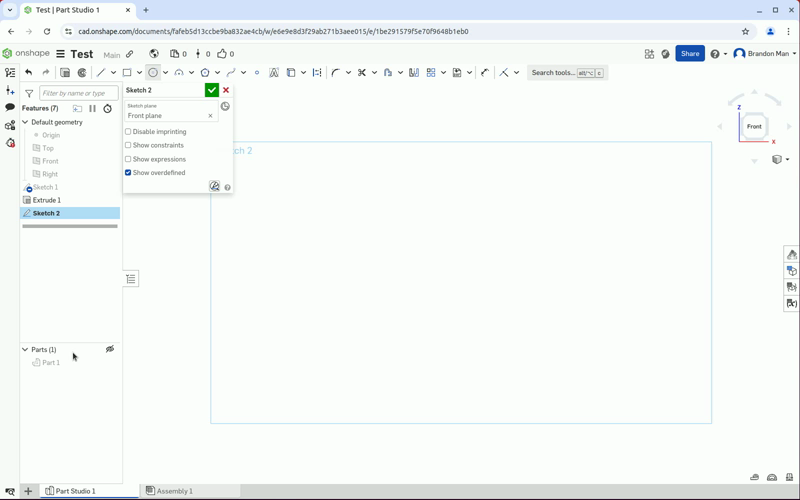
mouse_move(461, 282)
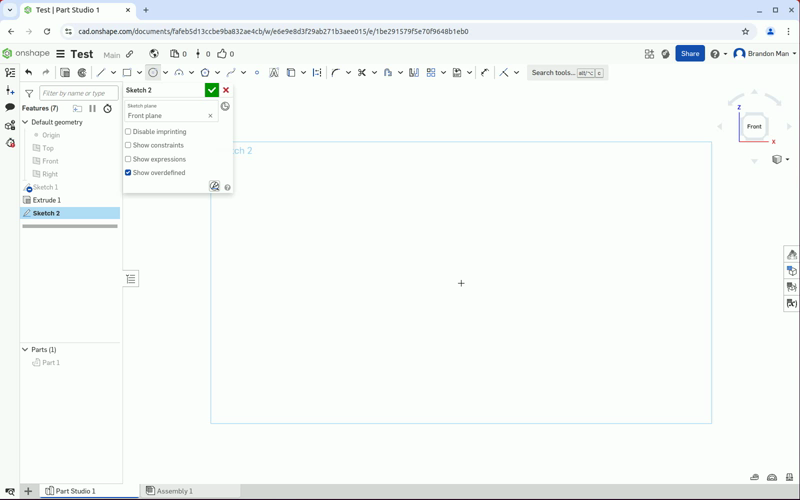
click(461, 282)
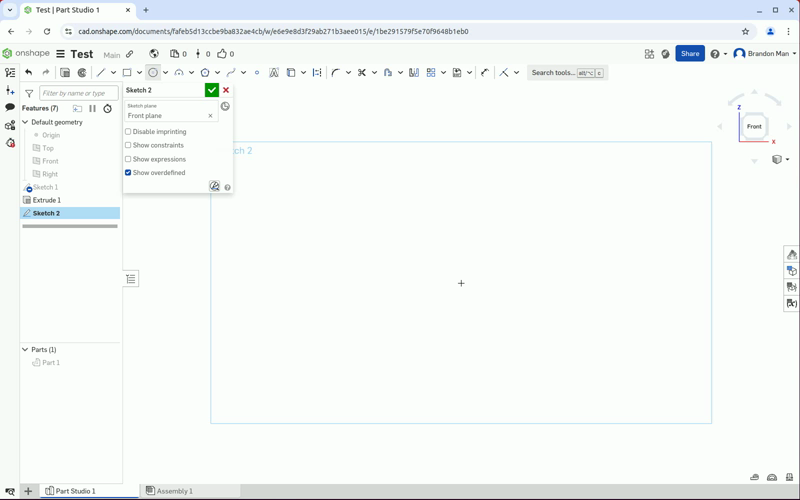
key_up(shift)
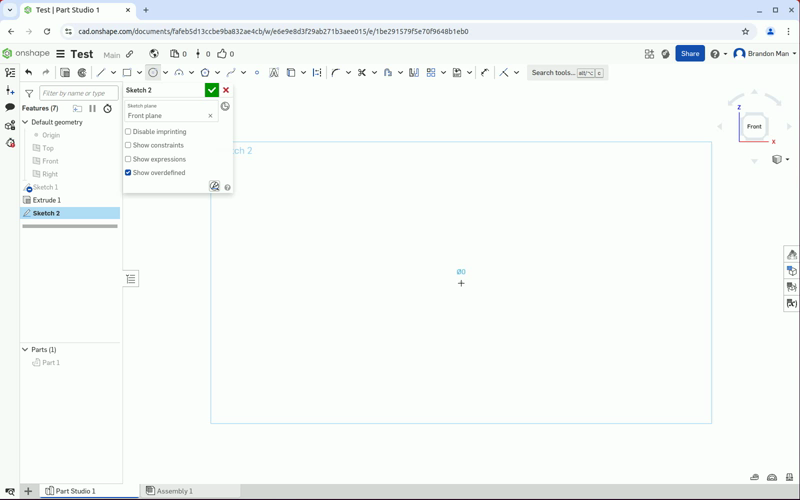
mouse_move(549, 282)
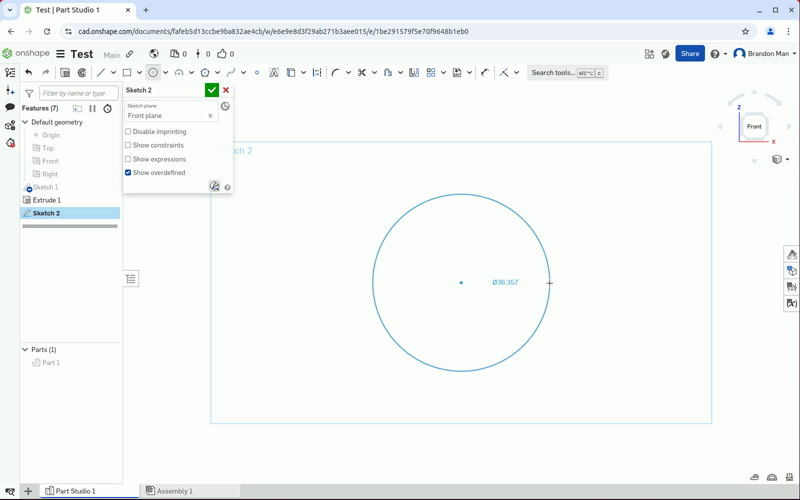
click(549, 282)
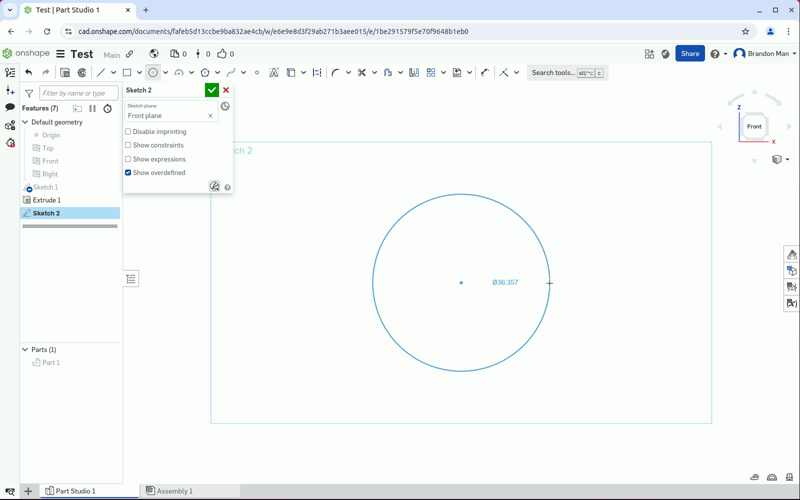
key(esc)
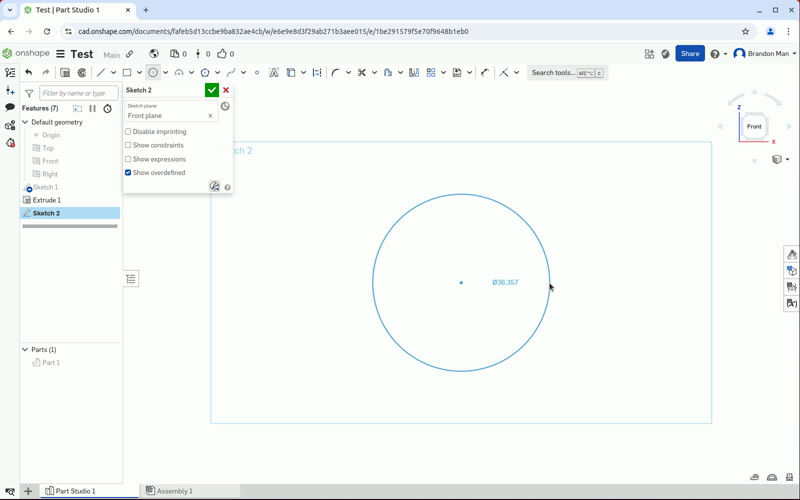
key(c)
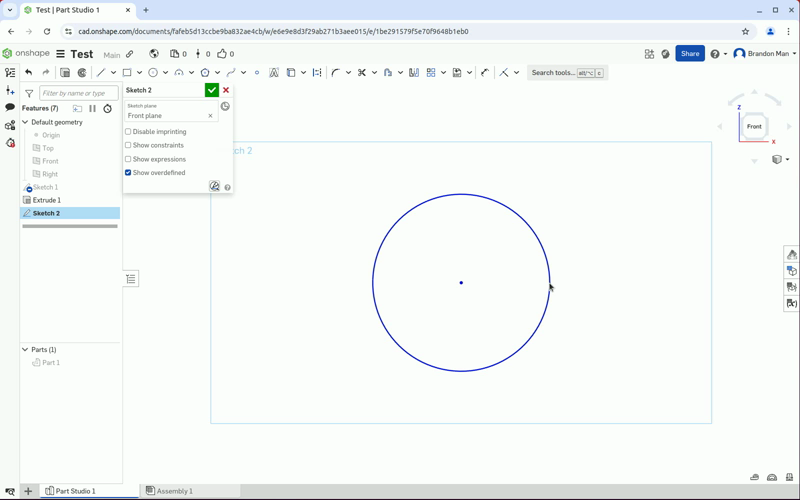
key_down(shift)
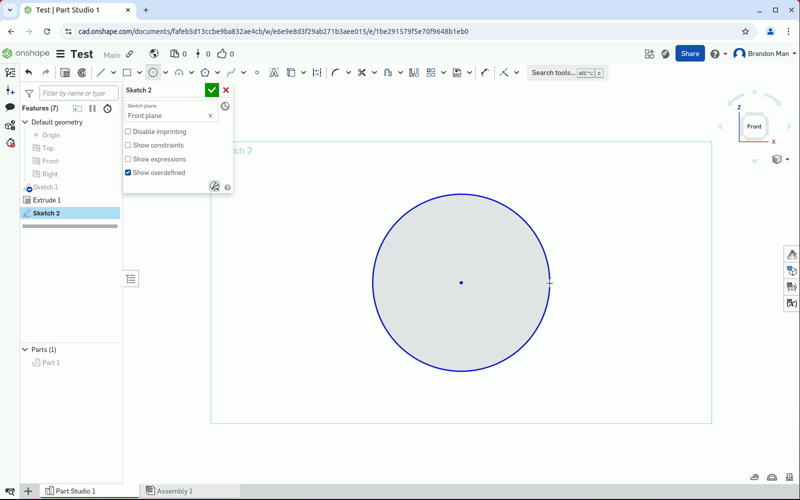
mouse_move(461, 282)
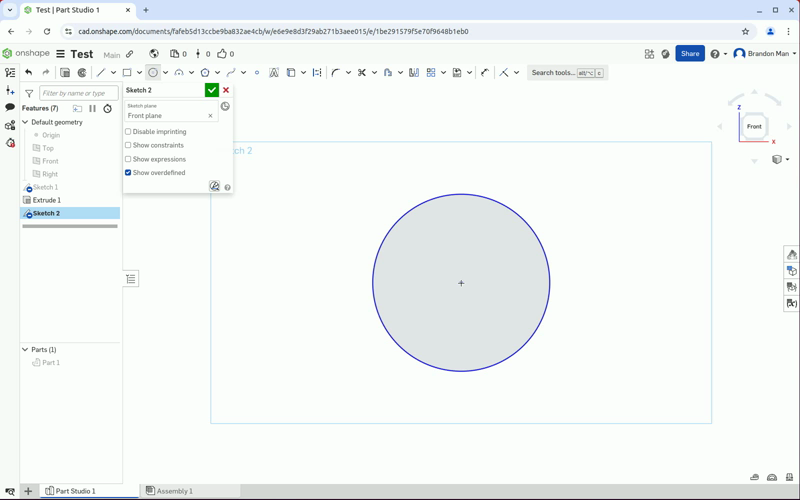
click(461, 282)
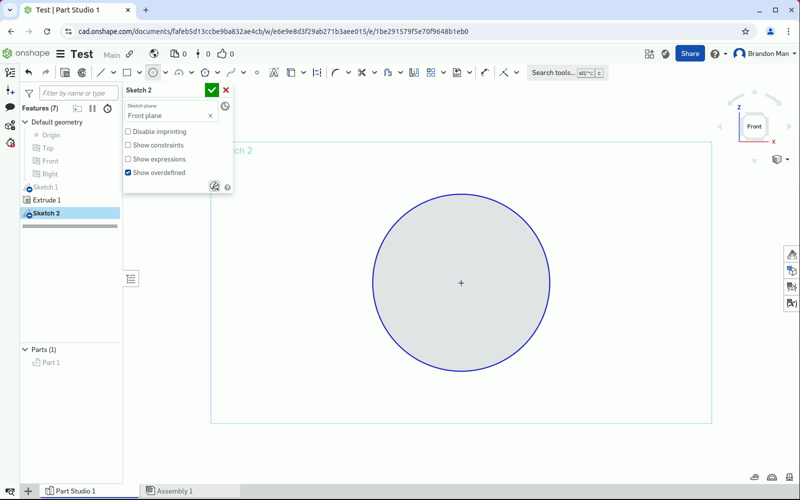
key_up(shift)
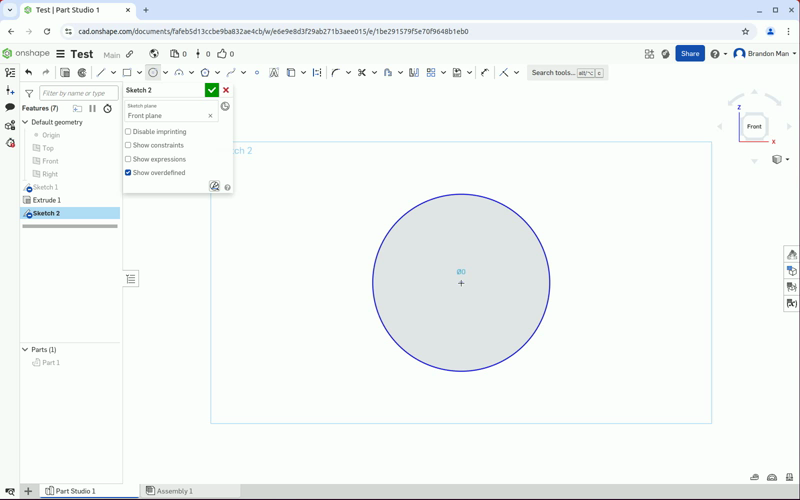
mouse_move(496, 282)
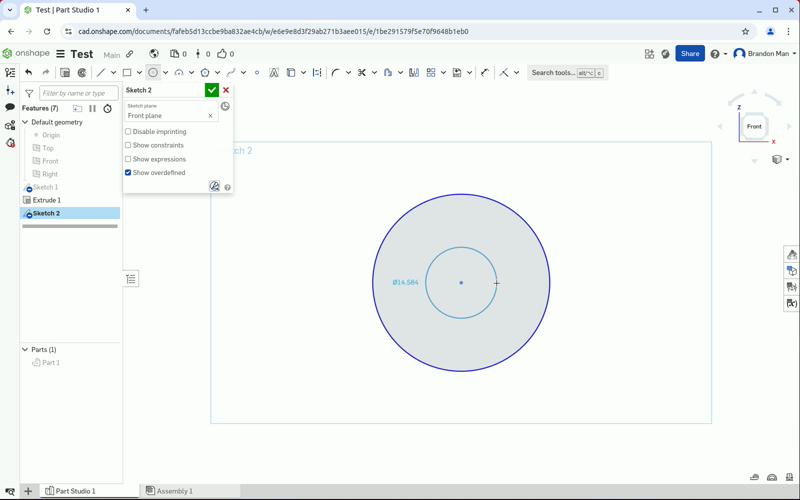
click(496, 282)
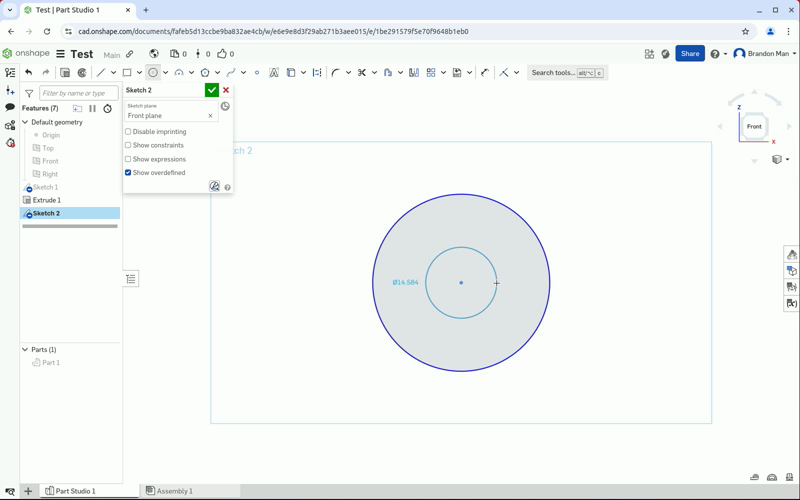
key(esc)
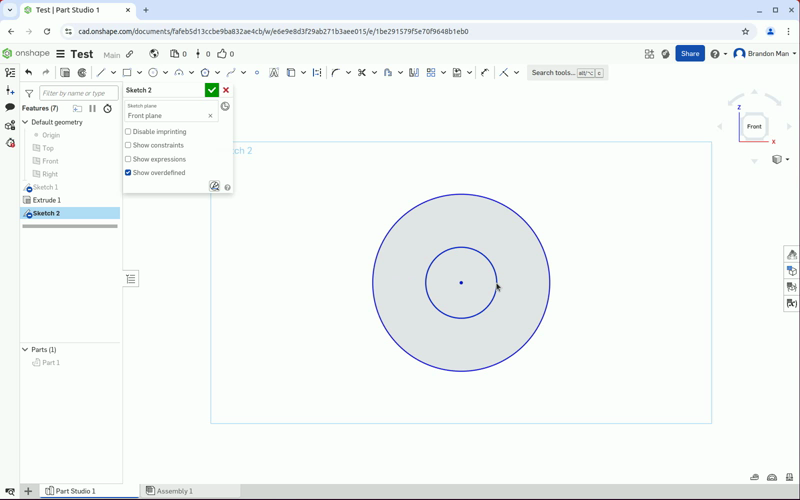
mouse_move(458, 347)
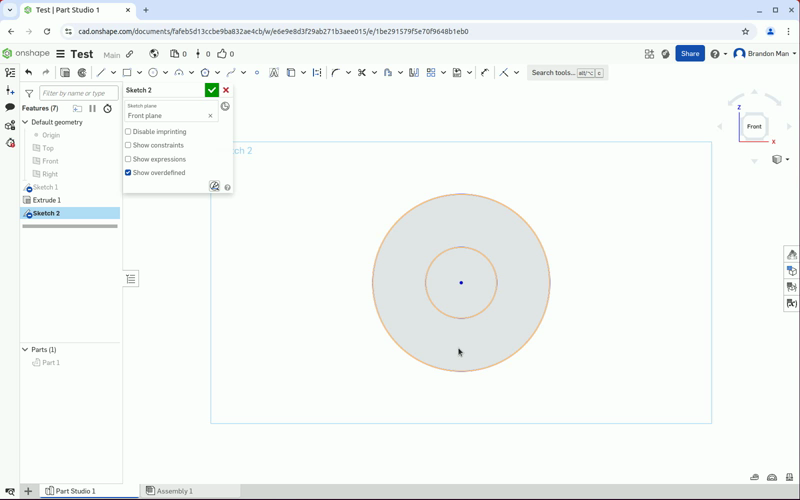
click(458, 347)
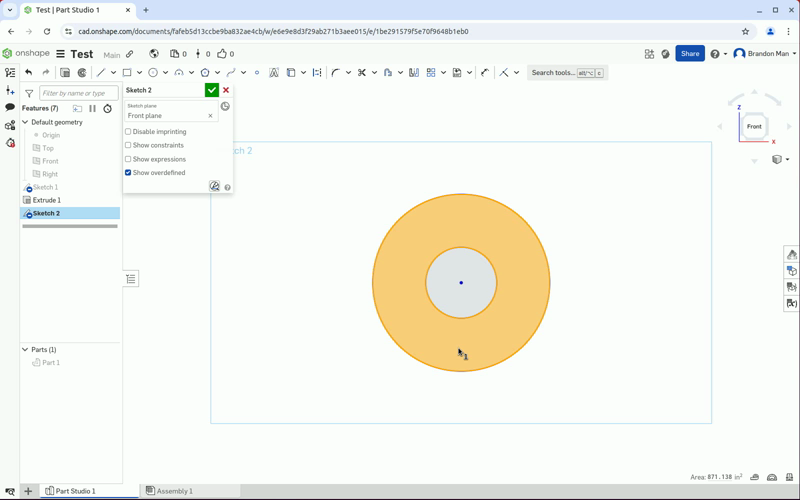
mouse_move(73, 352)
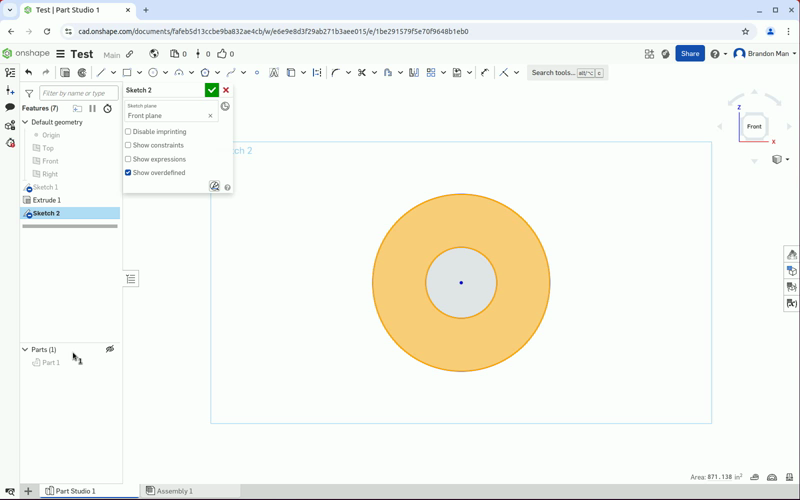
key(shift+y)
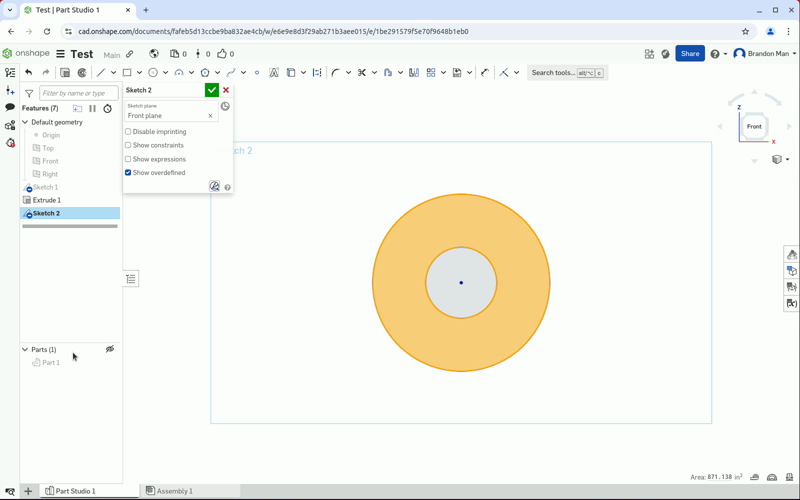
key(shift+e)
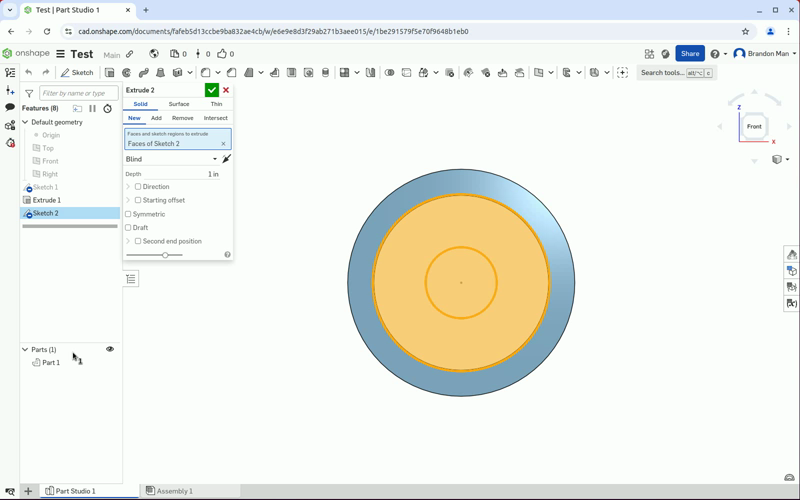
mouse_move(143, 106)
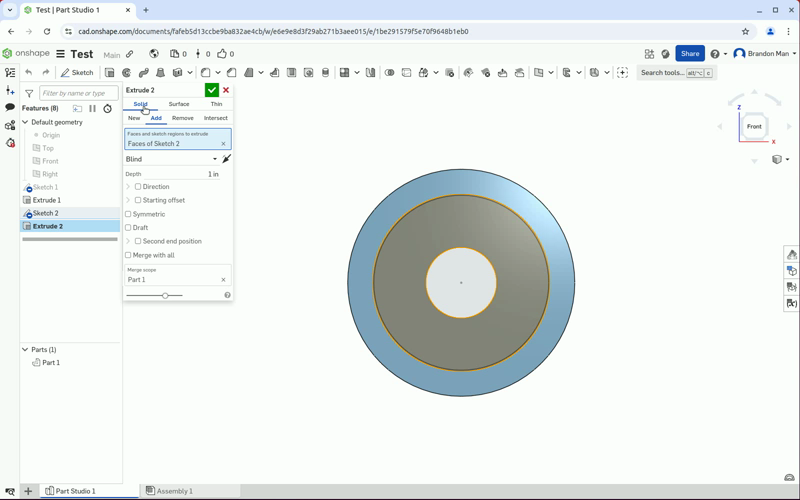
click(143, 106)
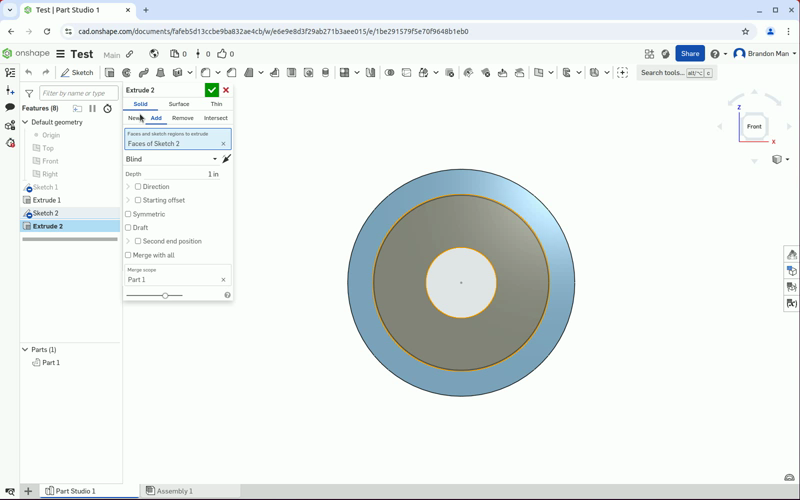
mouse_move(137, 120)
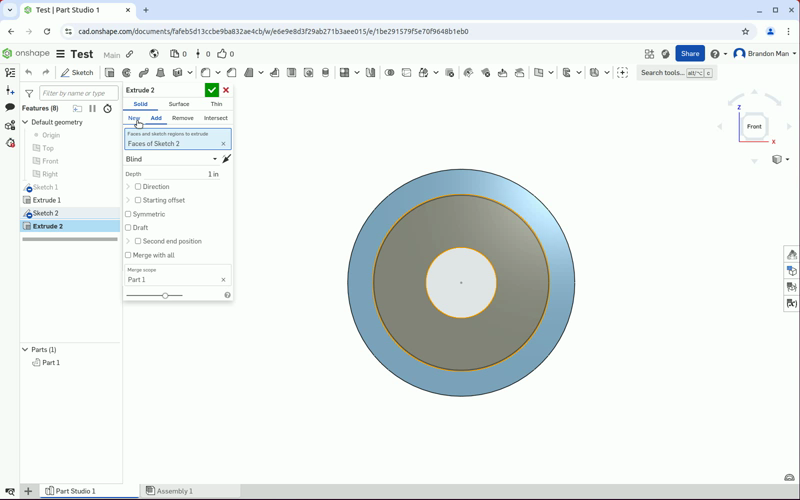
click(137, 120)
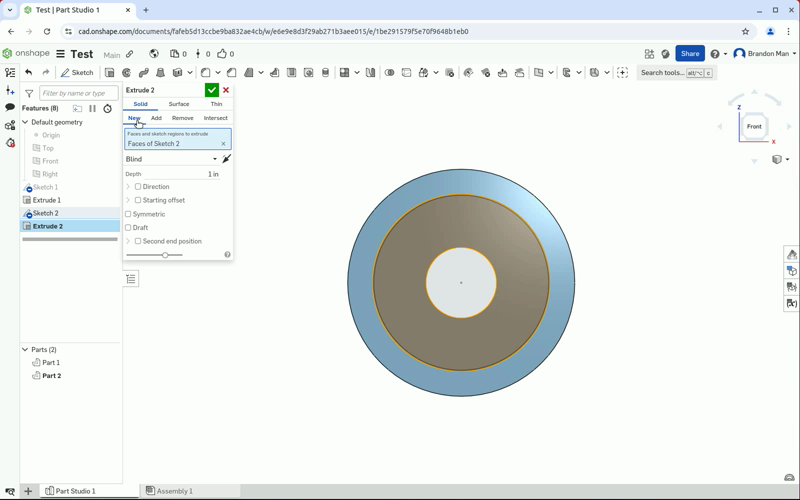
key(tab, 4)
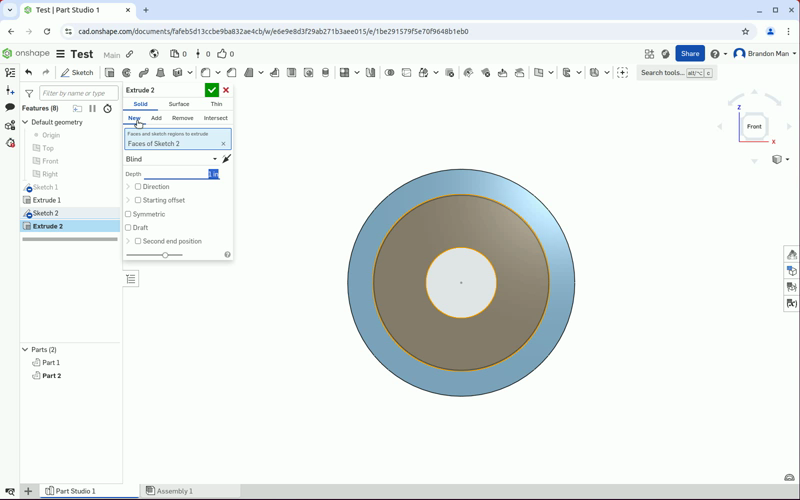
text(0.481)
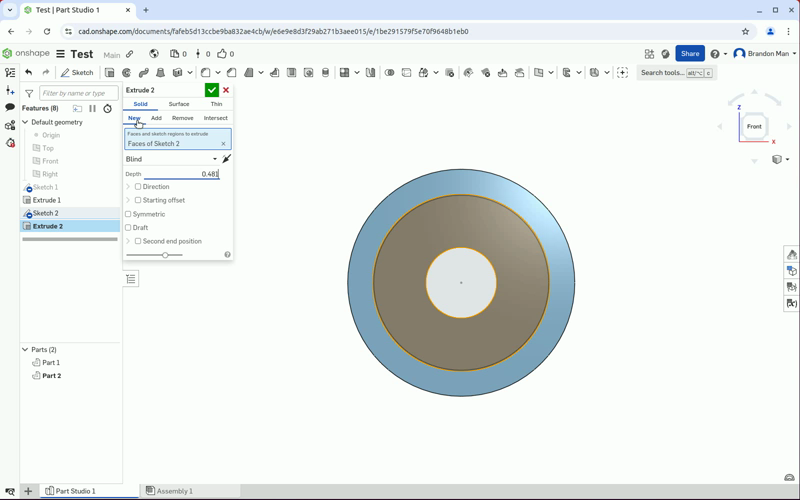
key(tab, 3)
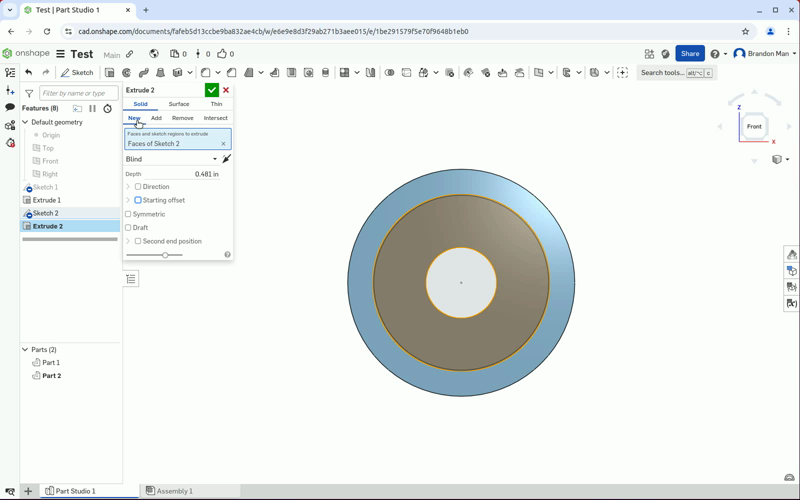
key(tab, 2)
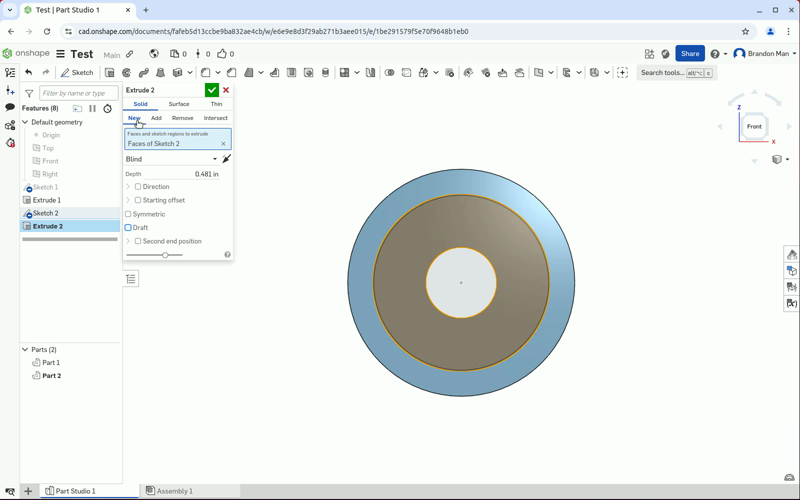
key(space)
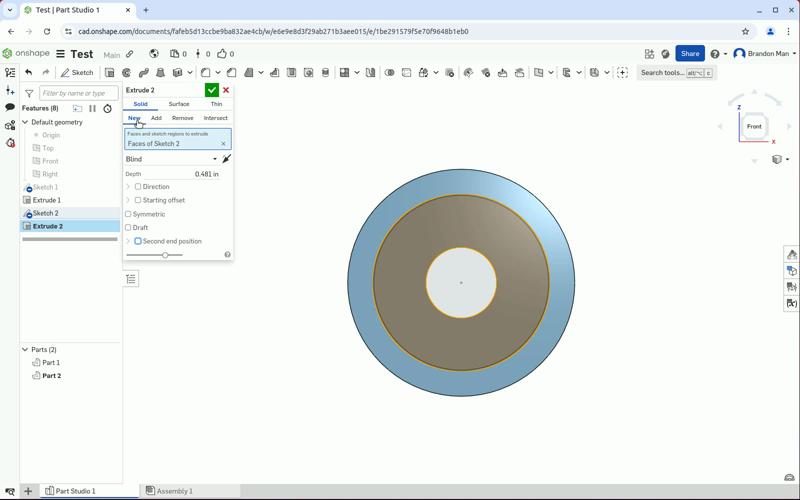
key(tab, 3)
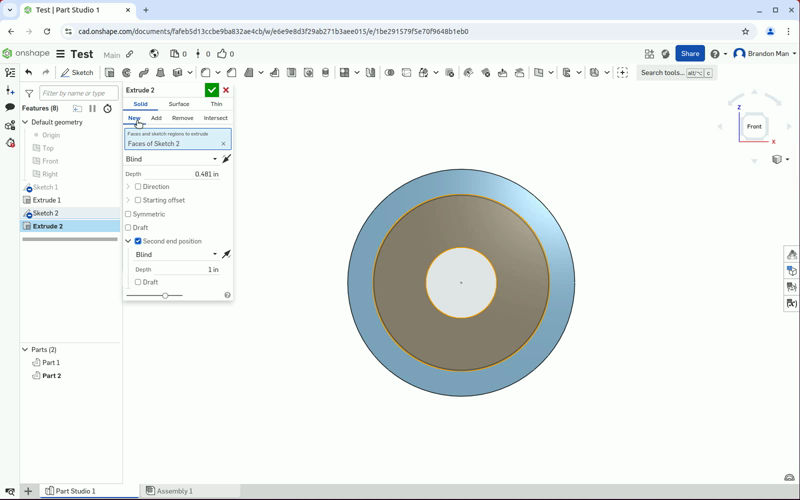
text(0.481)
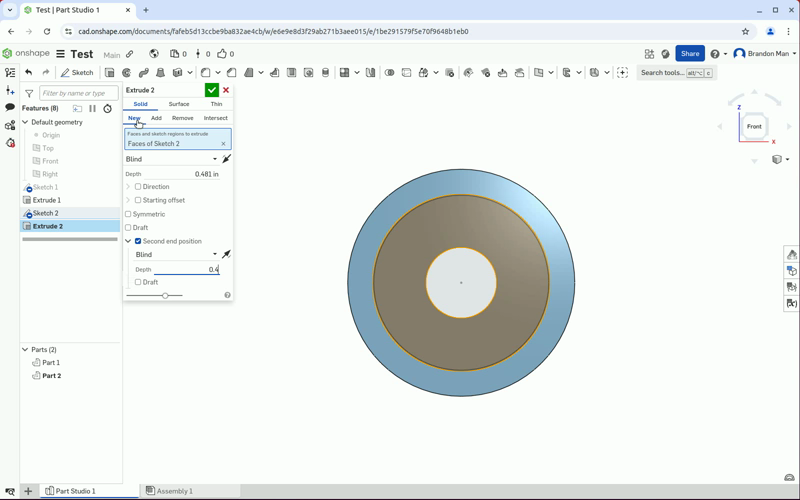
key(enter)
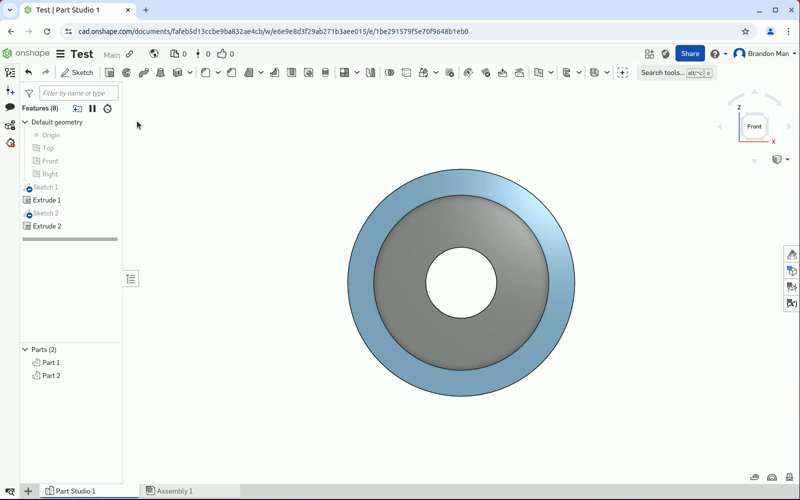
key(shift+h)
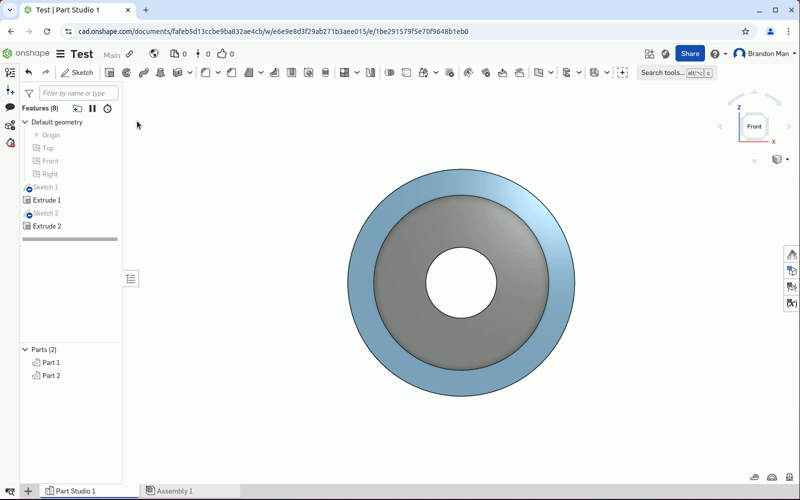
key(shift+h)
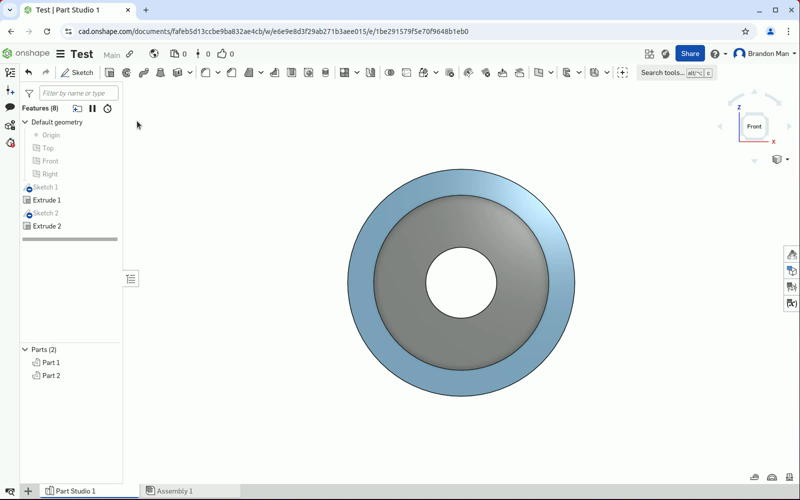
mouse_move(73, 189)
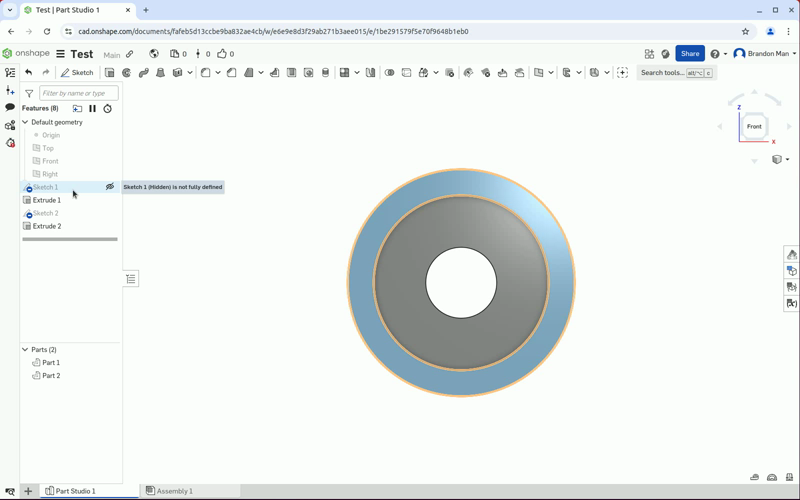
click(73, 189)
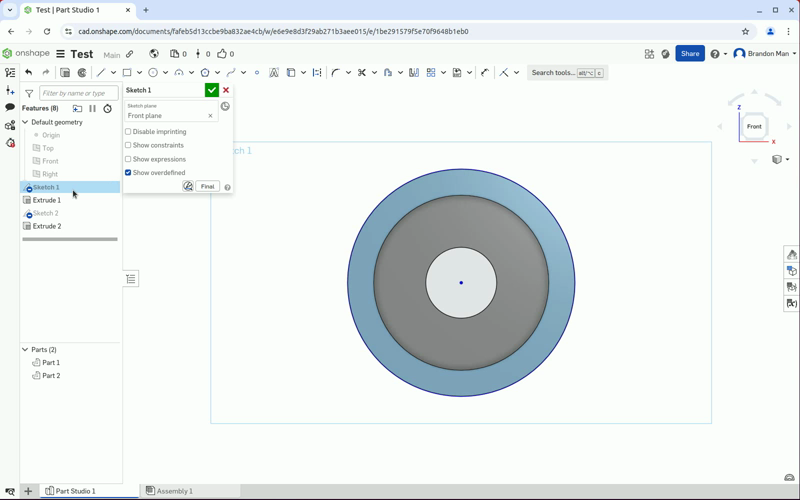
mouse_move(229, 92)
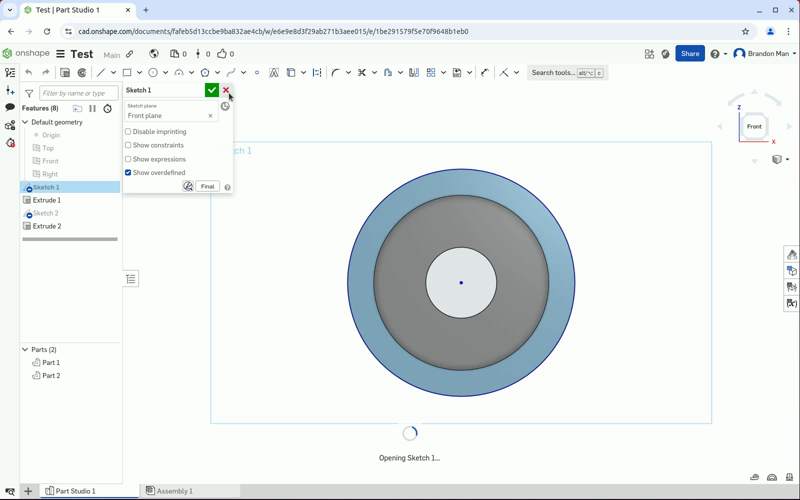
click(229, 92)
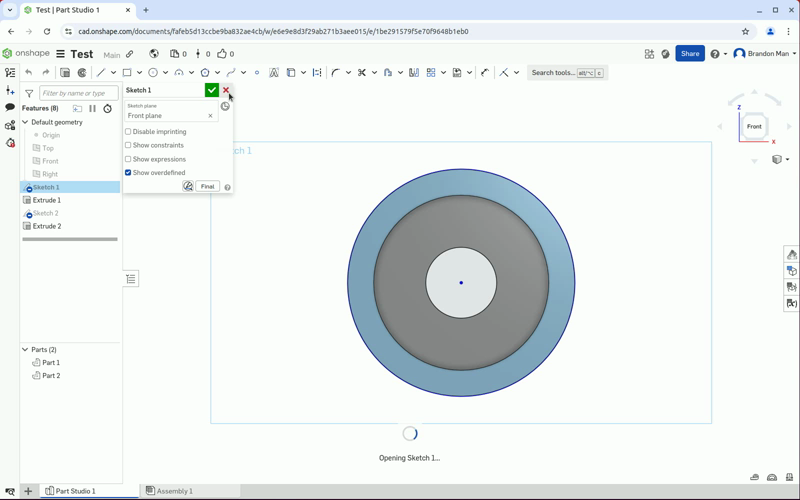
key(shift+s)
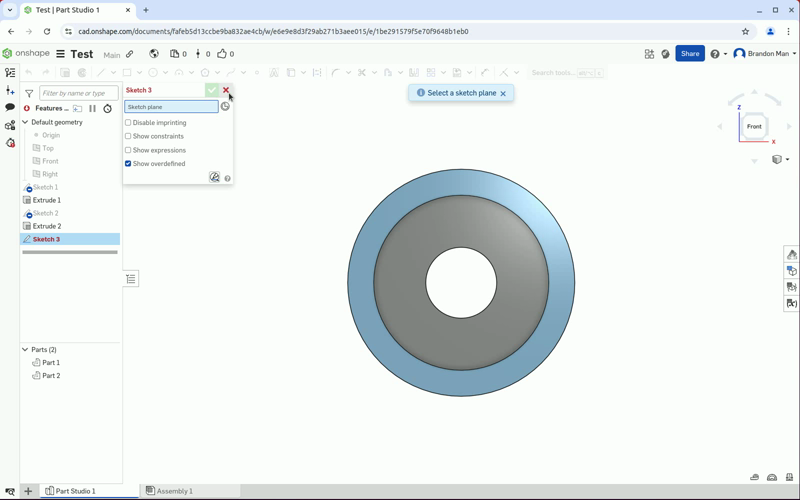
mouse_move(73, 163)
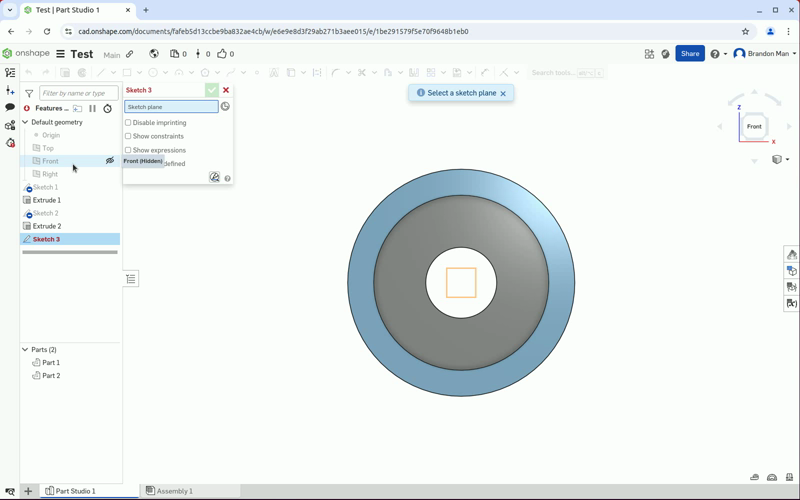
click(73, 163)
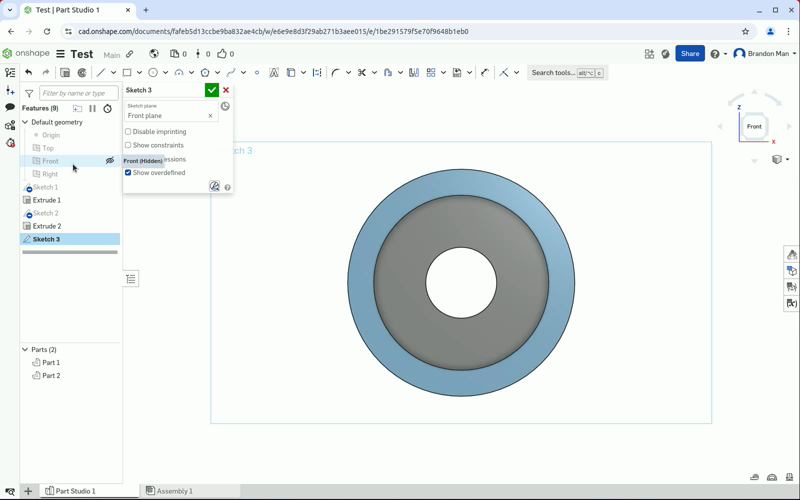
mouse_move(73, 352)
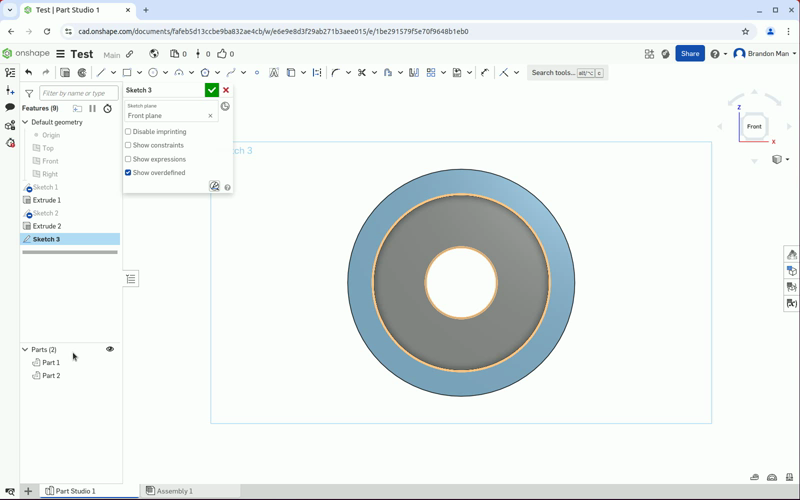
key(y)
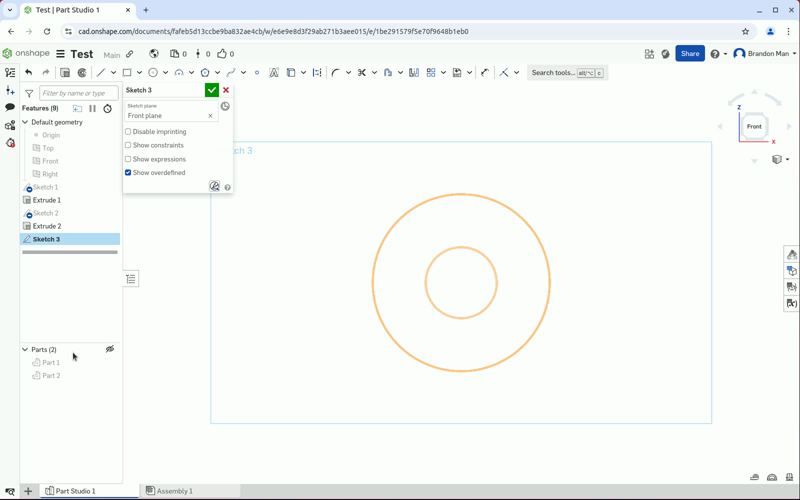
key(c)
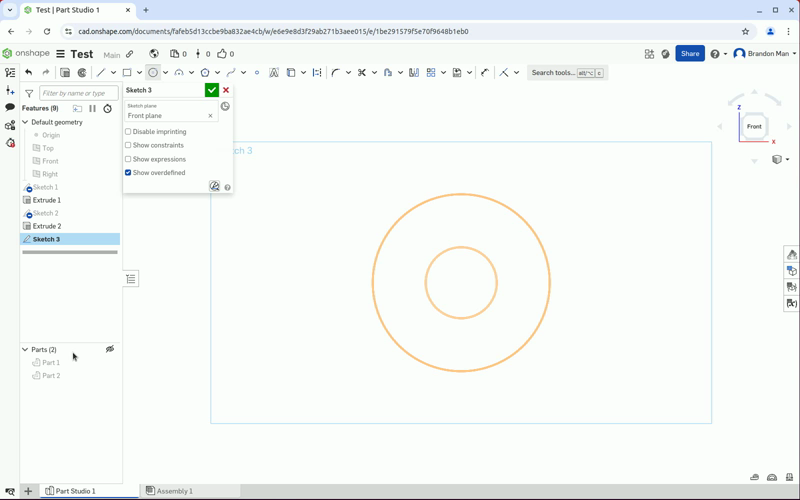
key_down(shift)
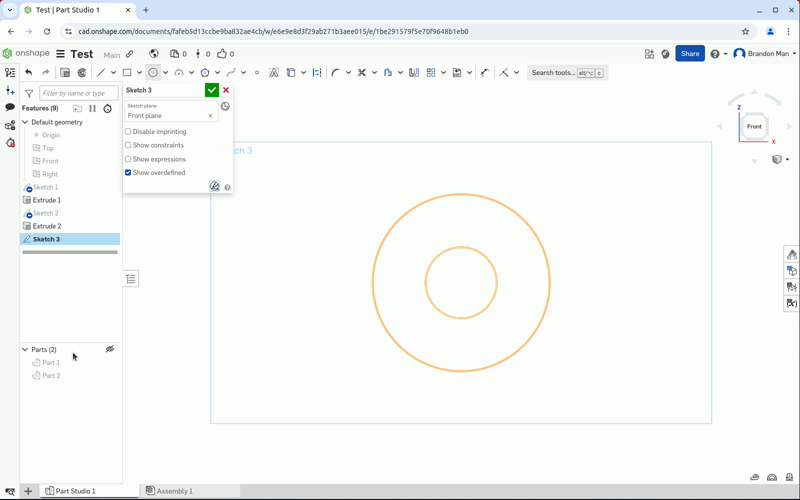
mouse_move(461, 282)
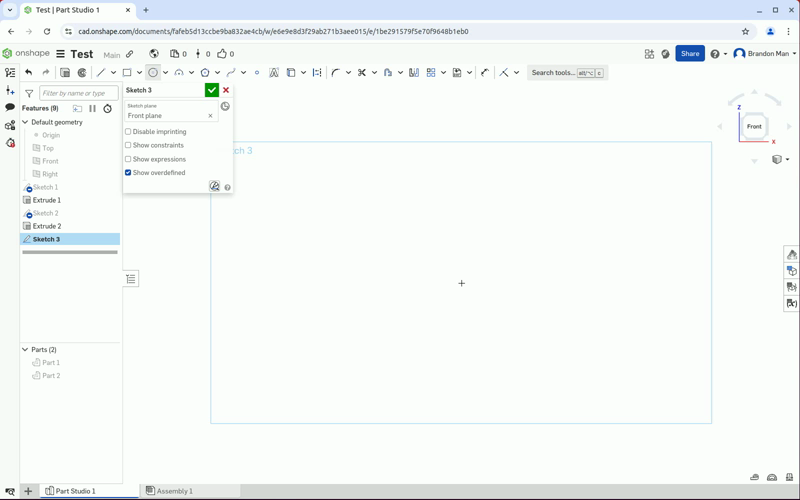
click(461, 282)
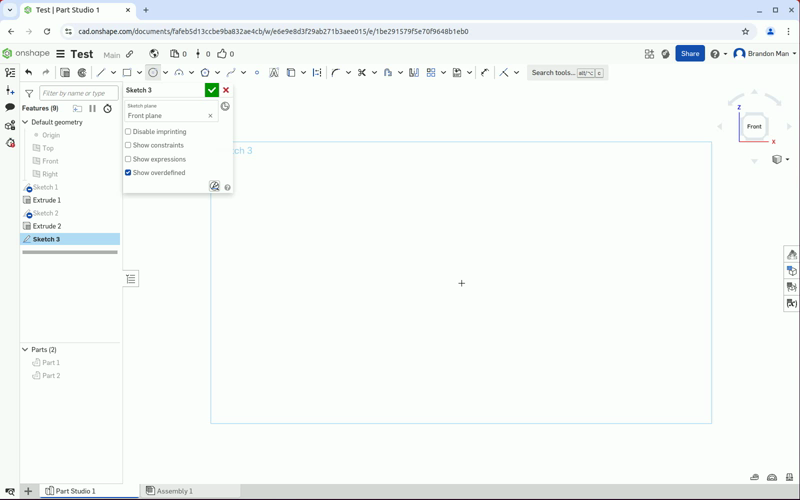
key_up(shift)
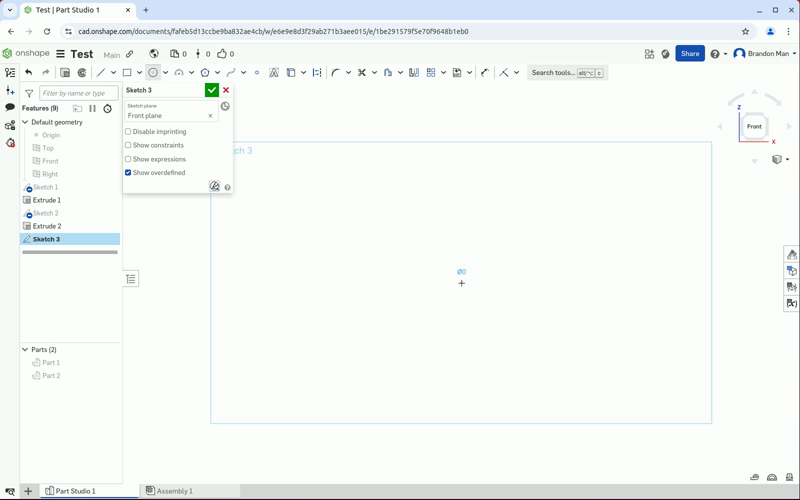
mouse_move(498, 282)
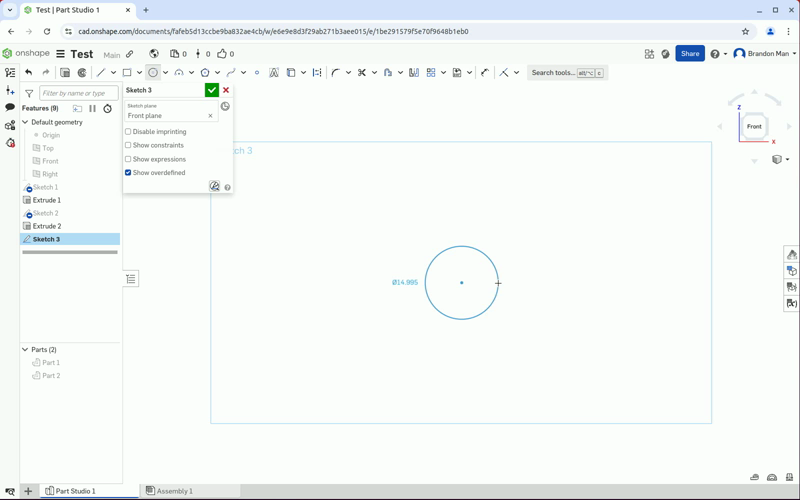
click(498, 282)
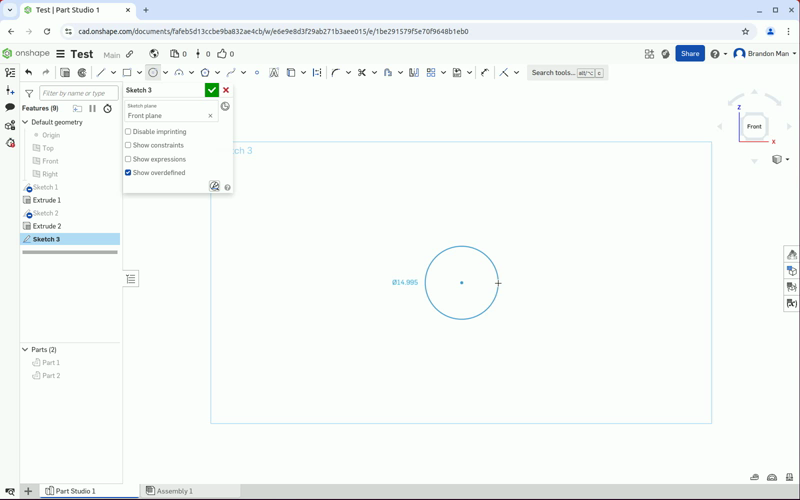
key(esc)
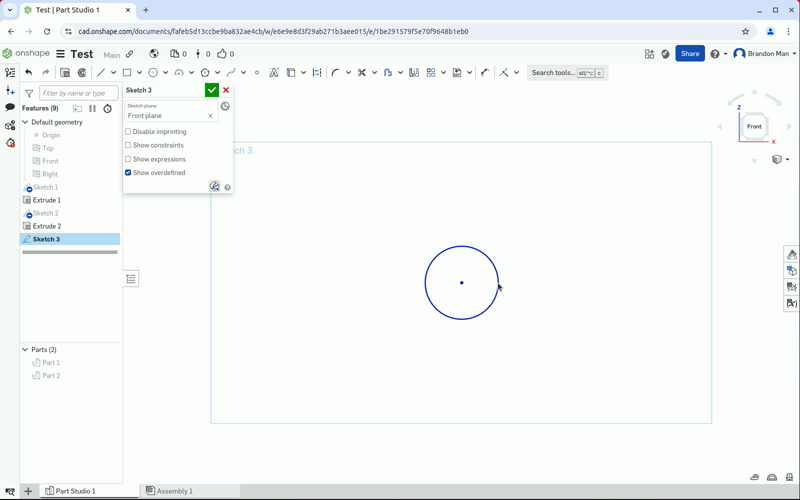
key(c)
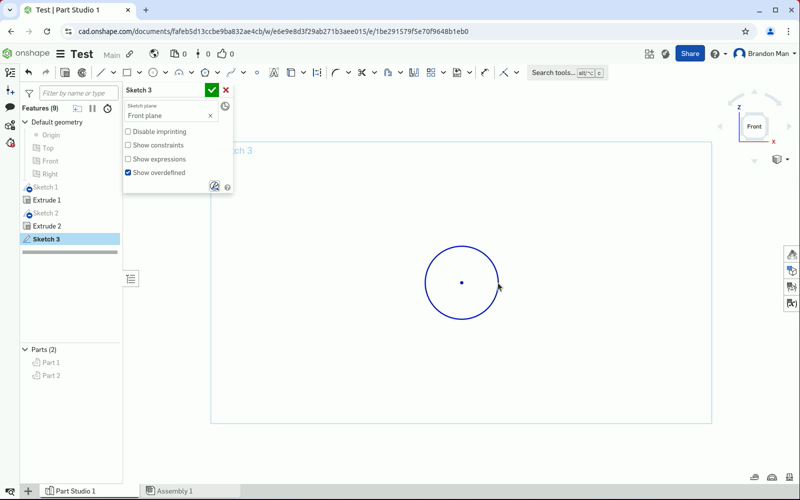
key_down(shift)
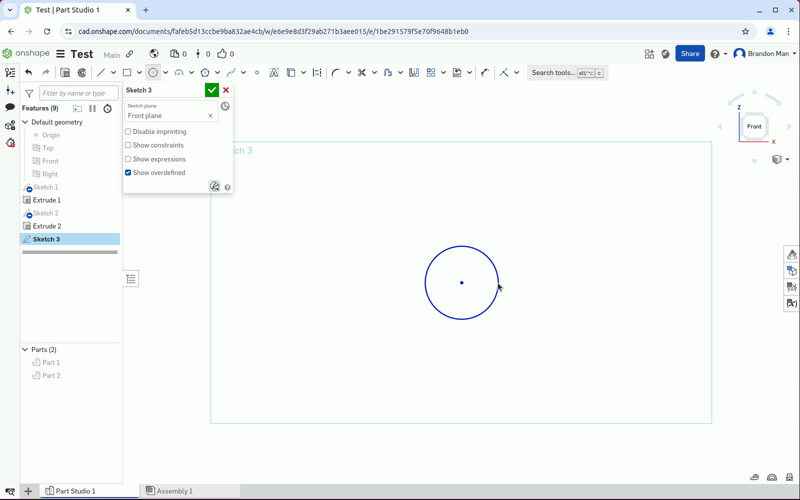
mouse_move(461, 282)
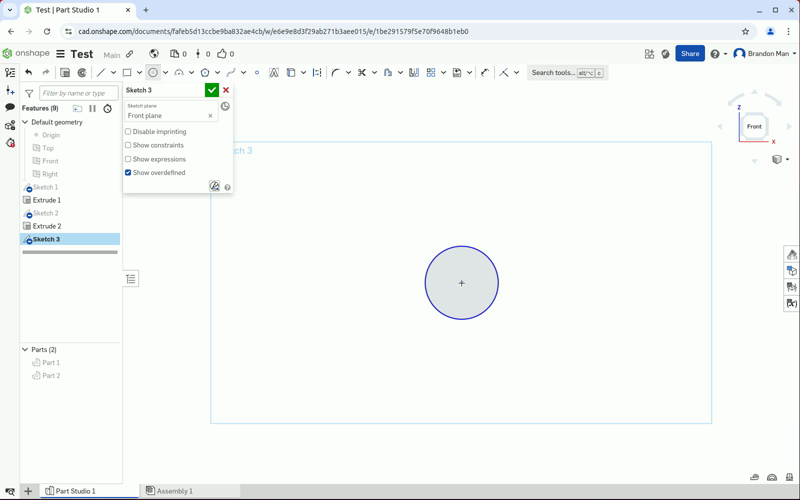
click(461, 282)
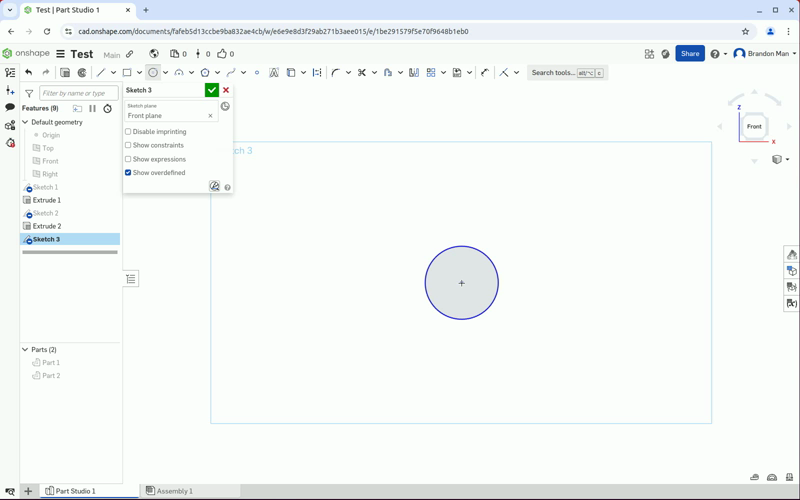
key_up(shift)
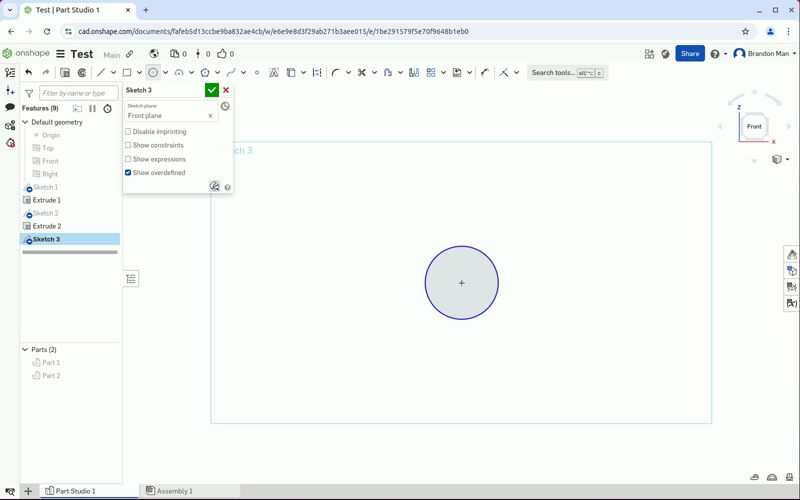
mouse_move(486, 282)
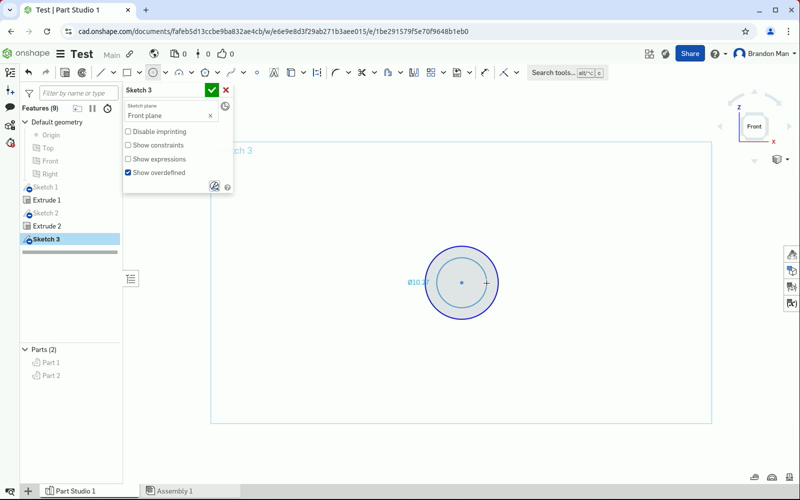
click(486, 282)
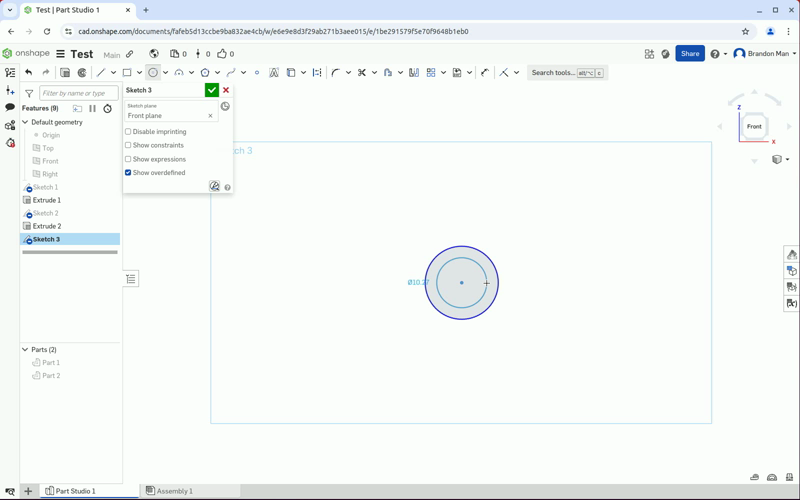
key(esc)
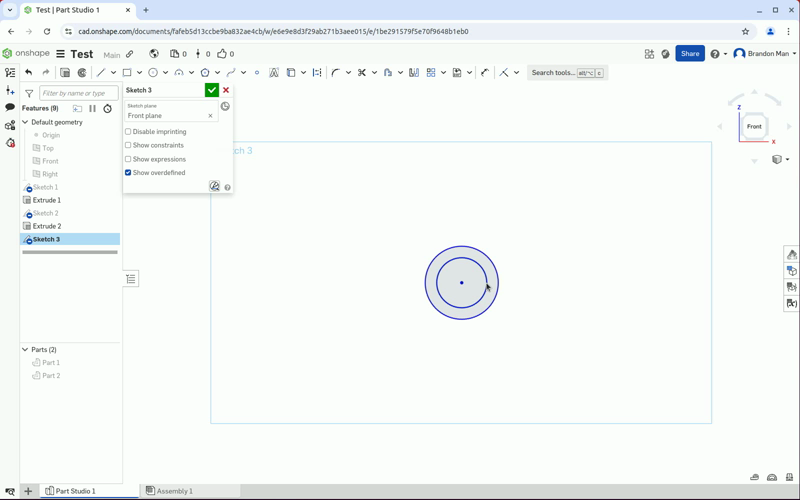
mouse_move(433, 278)
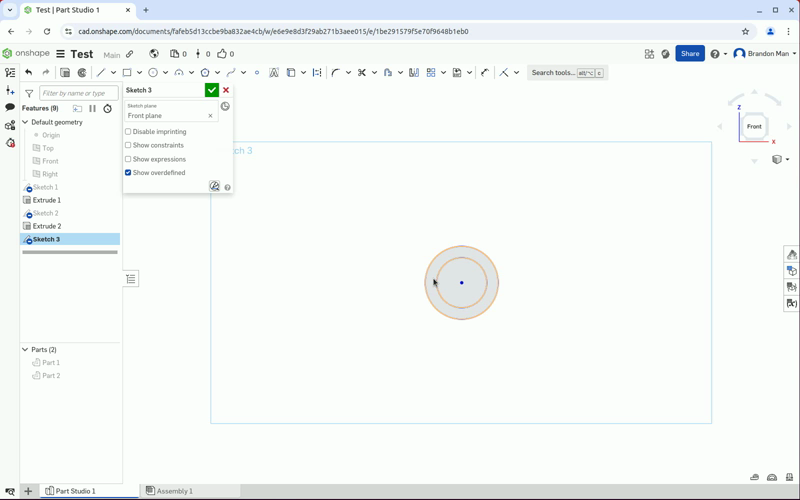
click(433, 278)
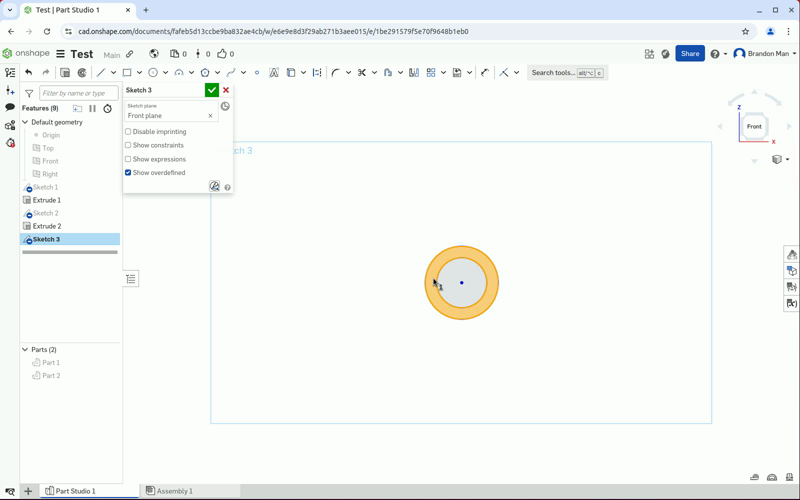
mouse_move(73, 352)
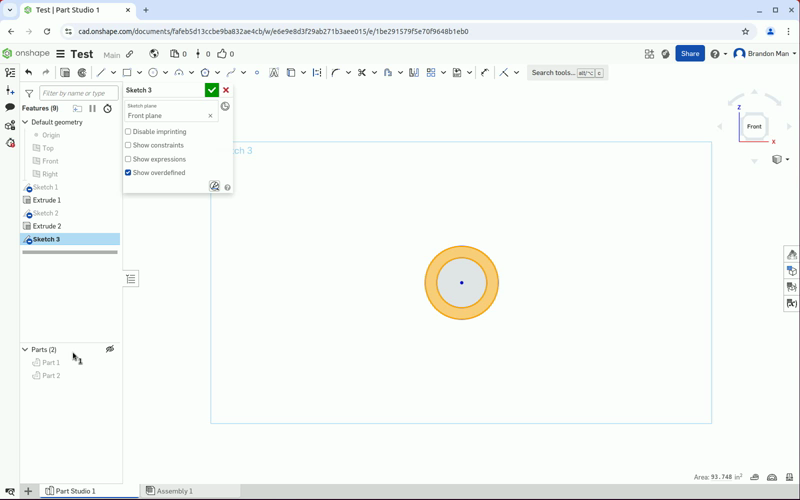
key(shift+y)
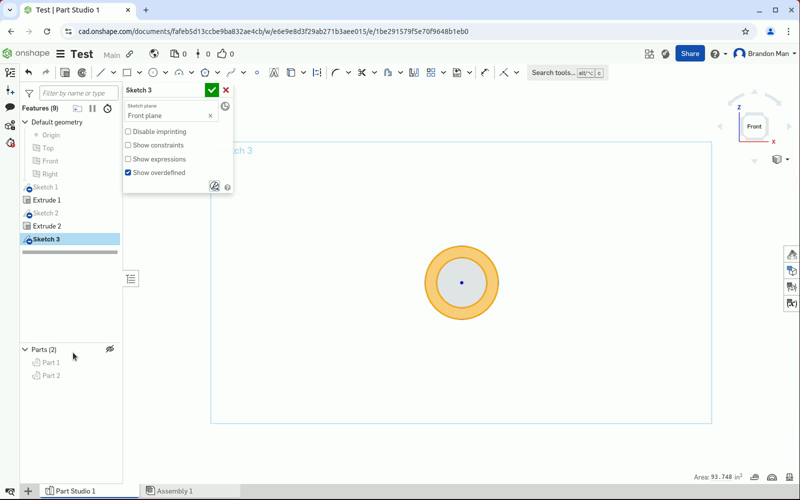
key(shift+e)
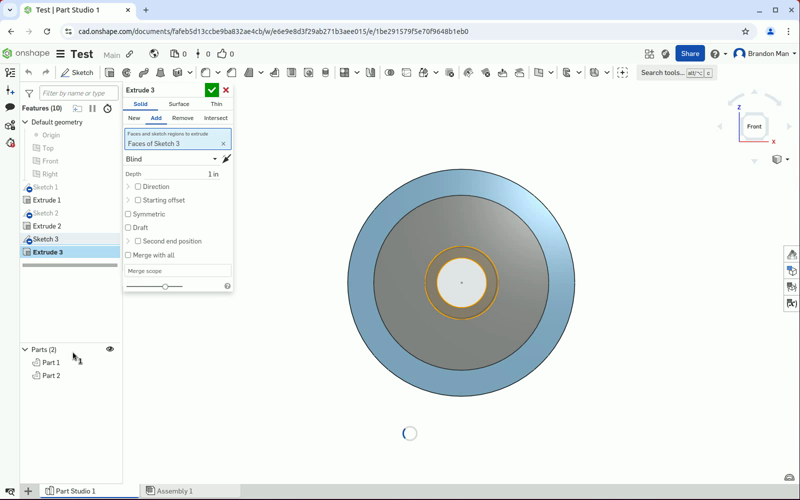
mouse_move(143, 106)
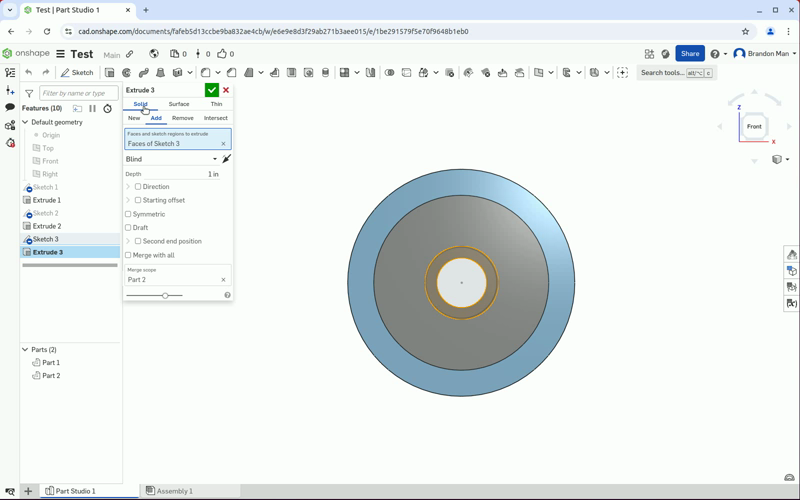
click(143, 106)
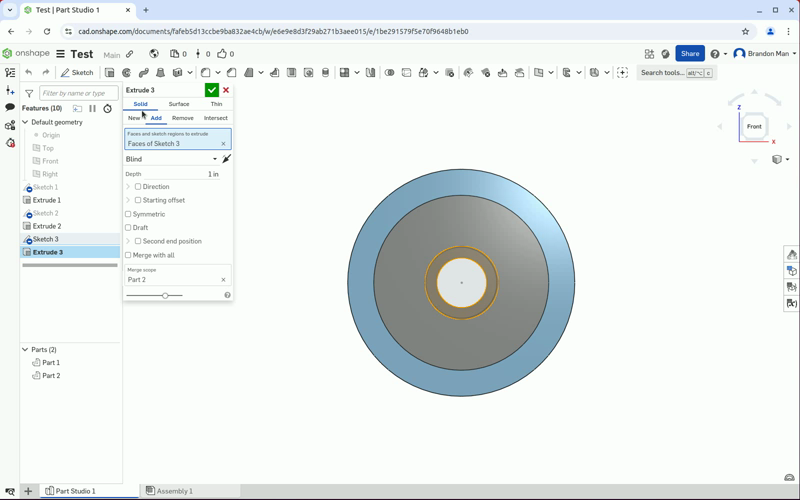
mouse_move(137, 120)
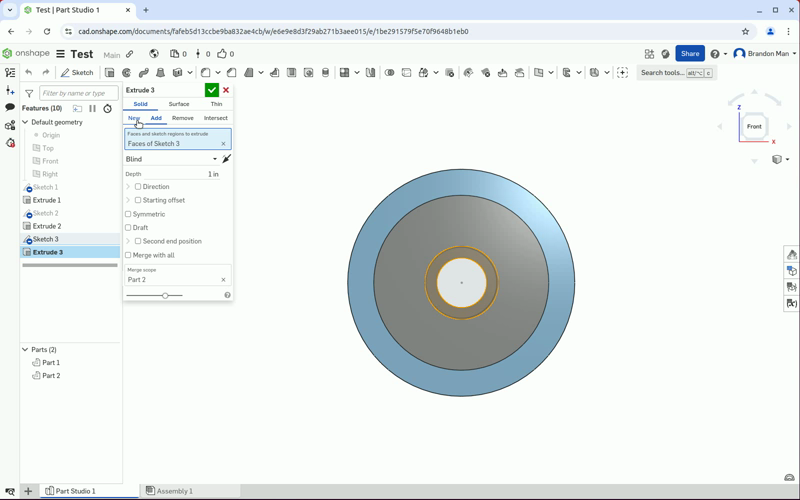
click(137, 120)
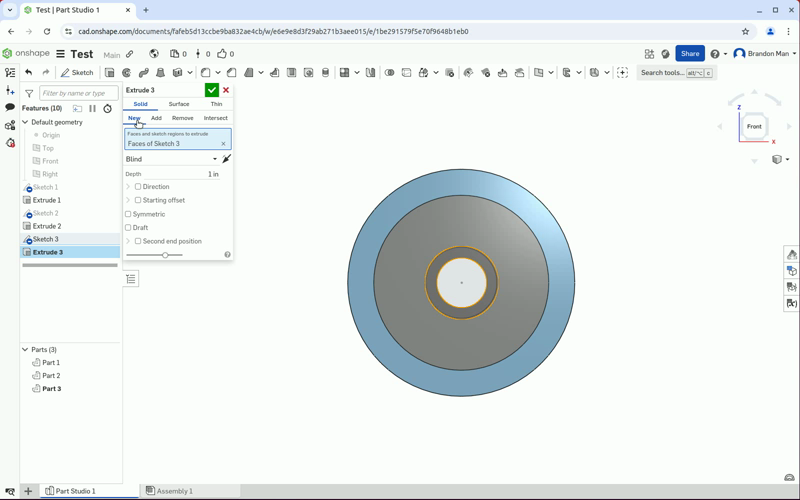
key(tab, 4)
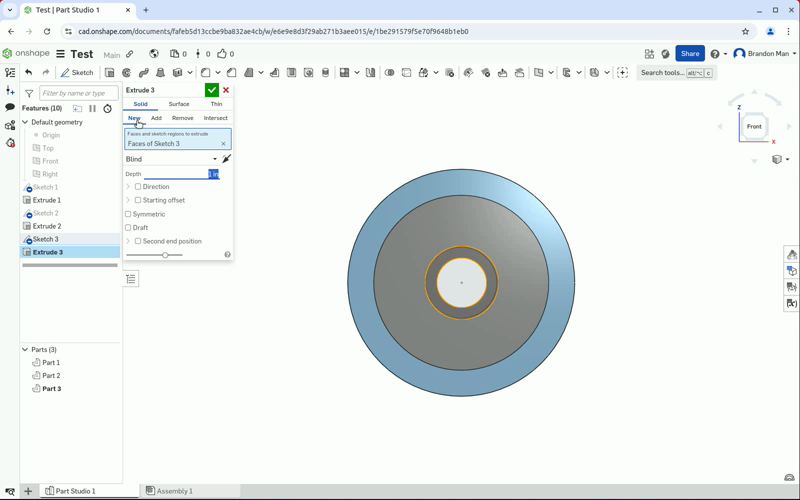
text(1.444)
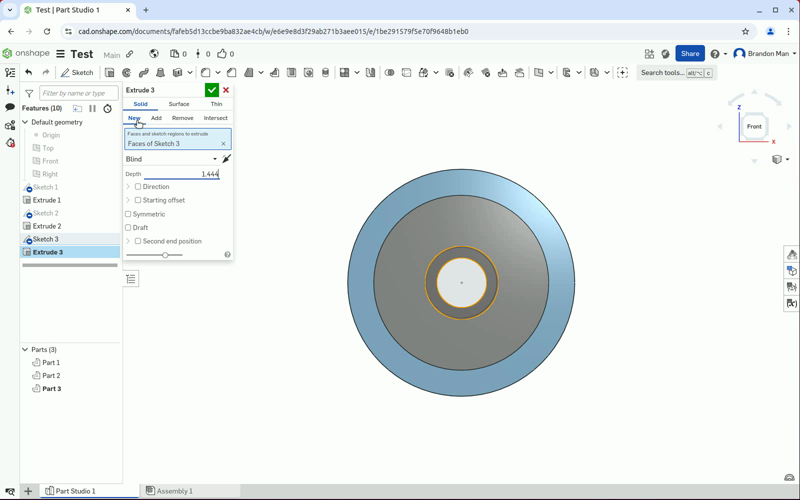
key(tab, 3)
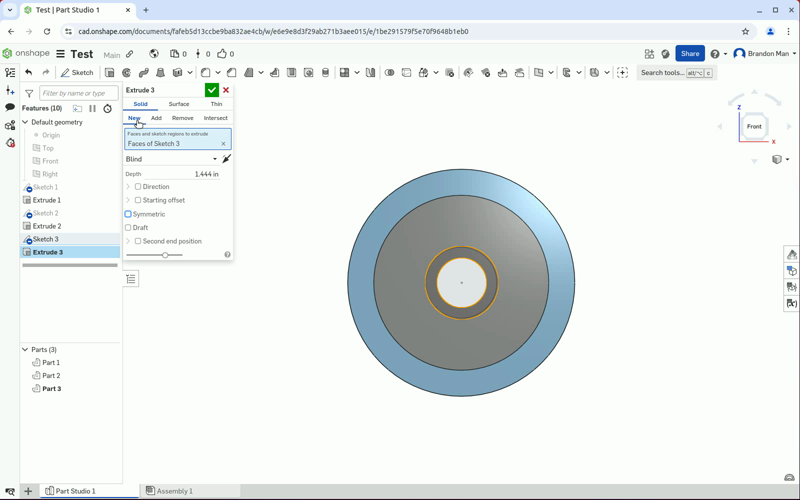
key(tab, 2)
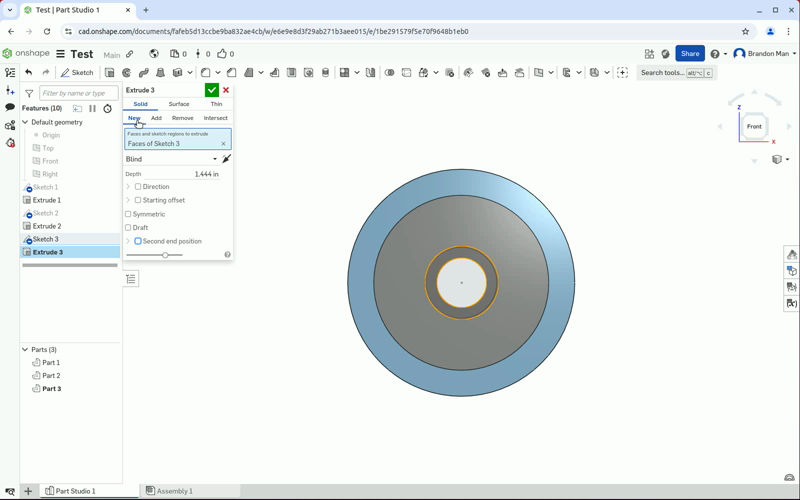
key(space)
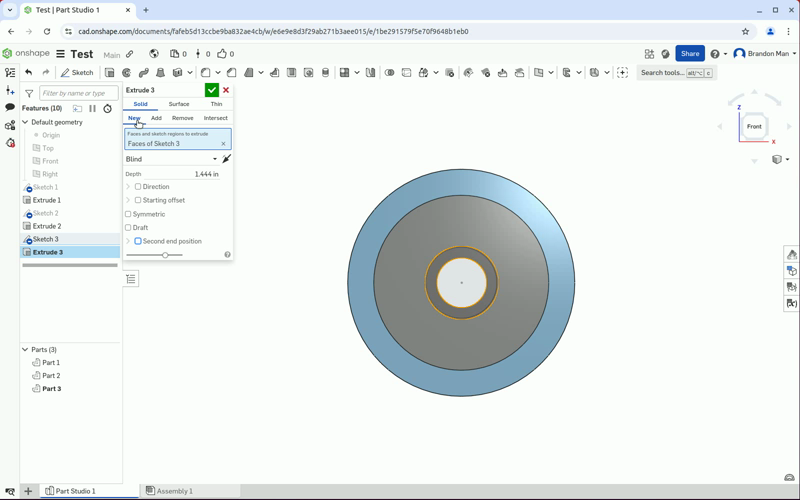
key(tab, 3)
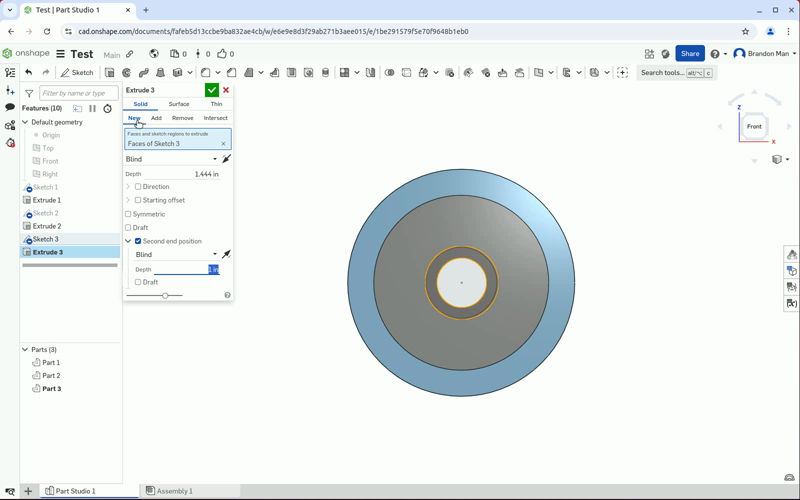
text(1.444)
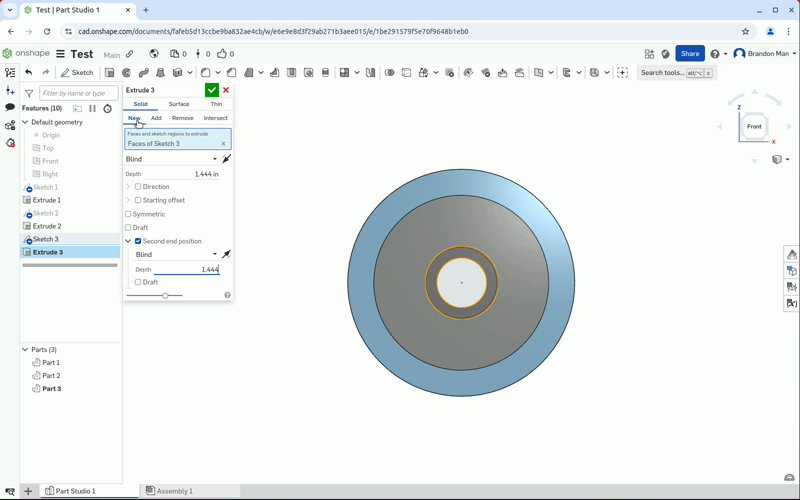
key(enter)
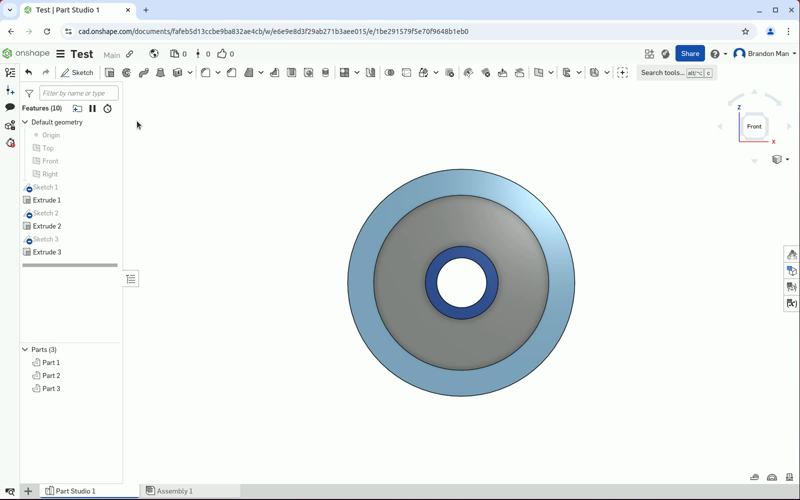
key(shift+h)
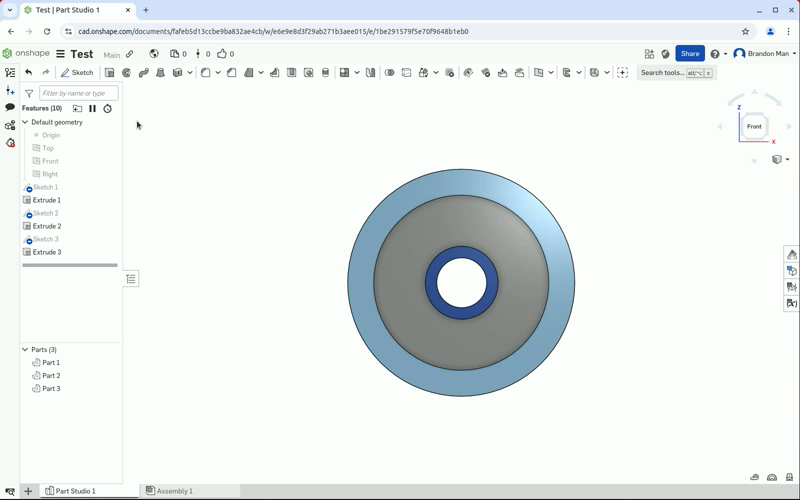
key(shift+h)
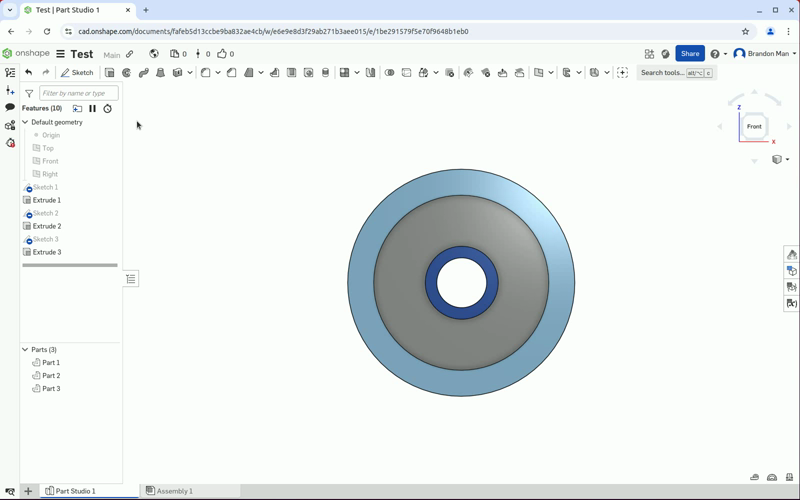
mouse_move(73, 189)
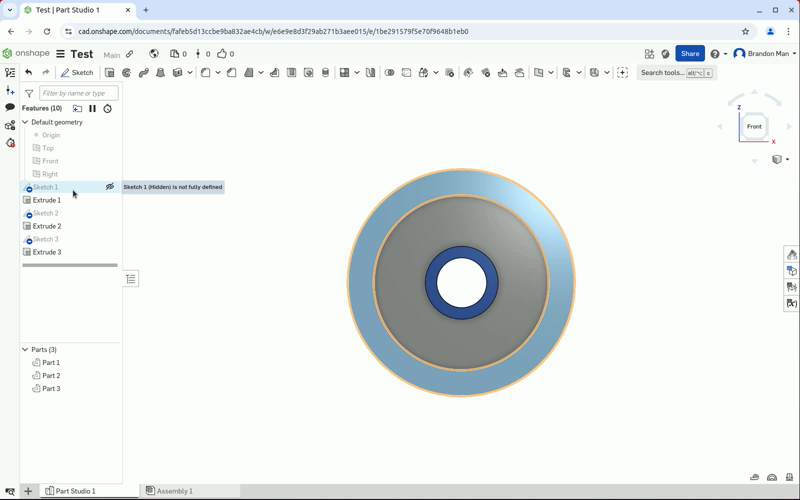
click(73, 189)
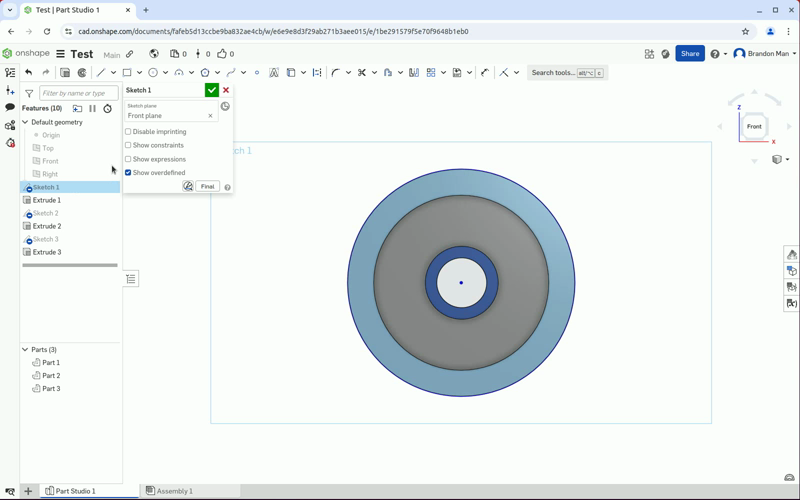
mouse_move(229, 92)
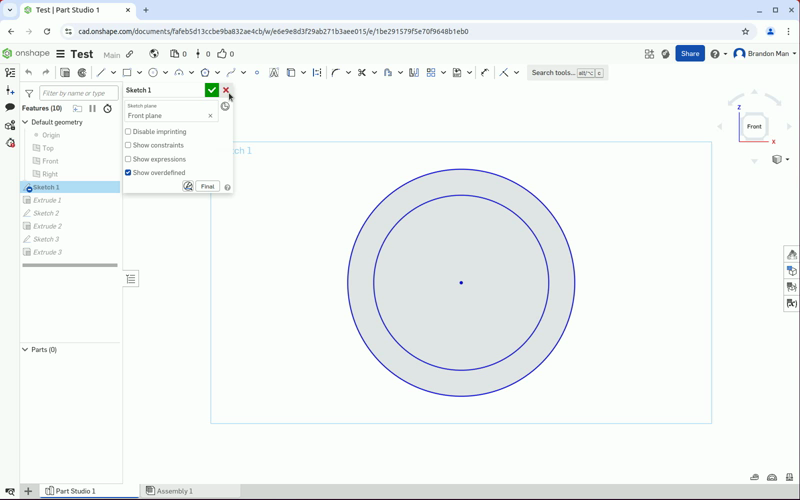
click(229, 92)
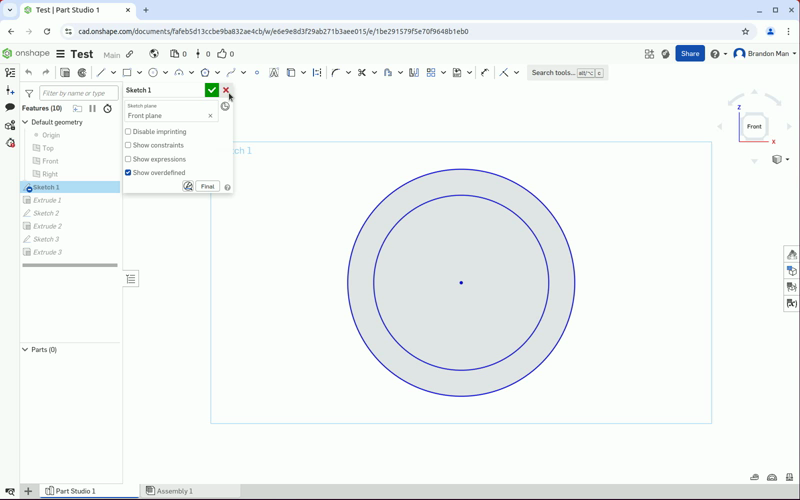
key(shift+s)
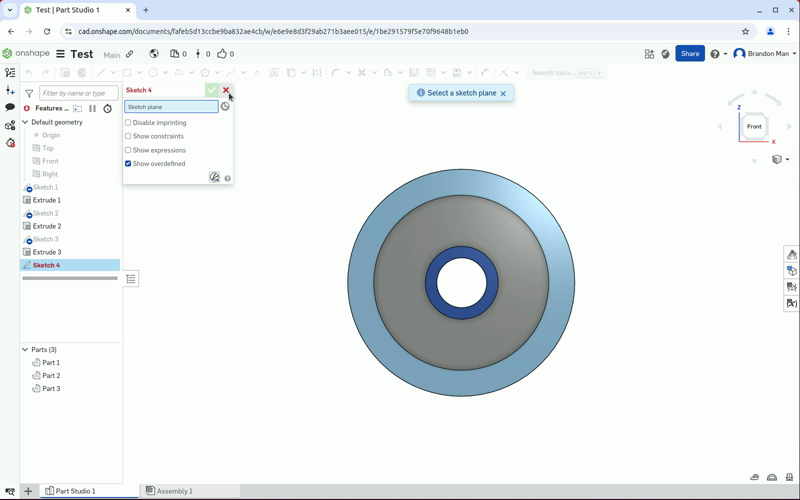
mouse_move(73, 163)
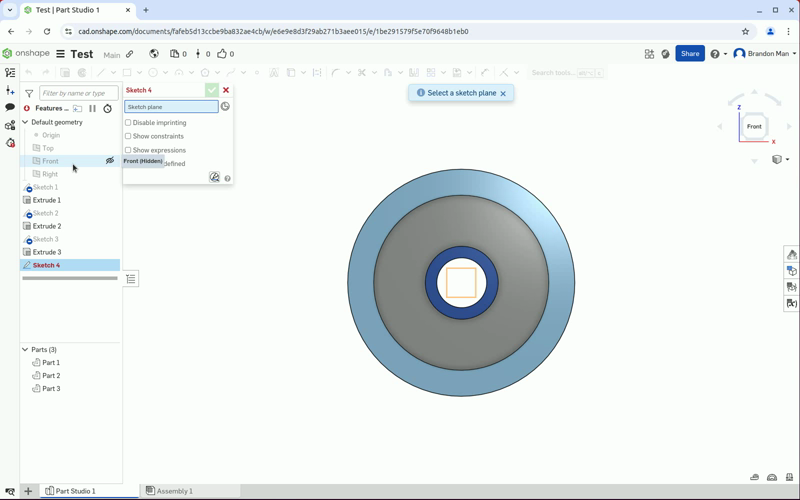
click(73, 163)
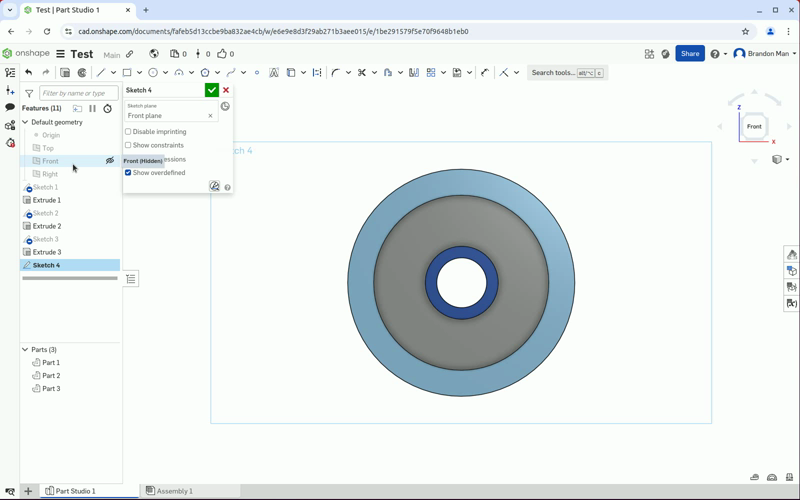
mouse_move(73, 352)
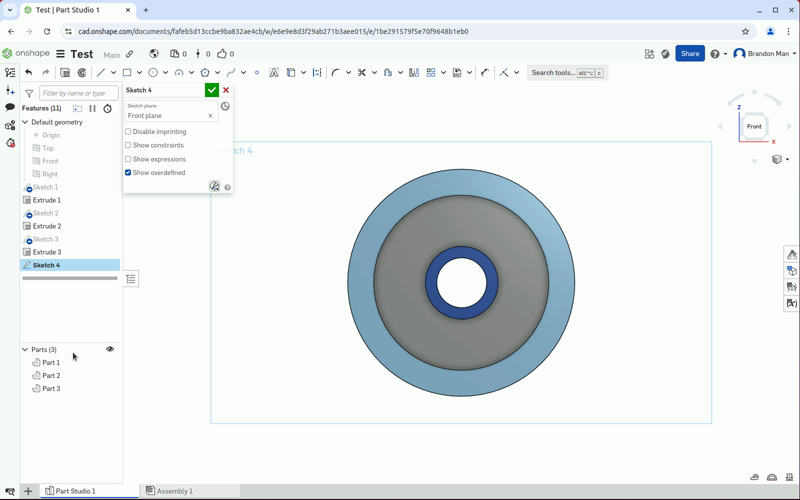
key(y)
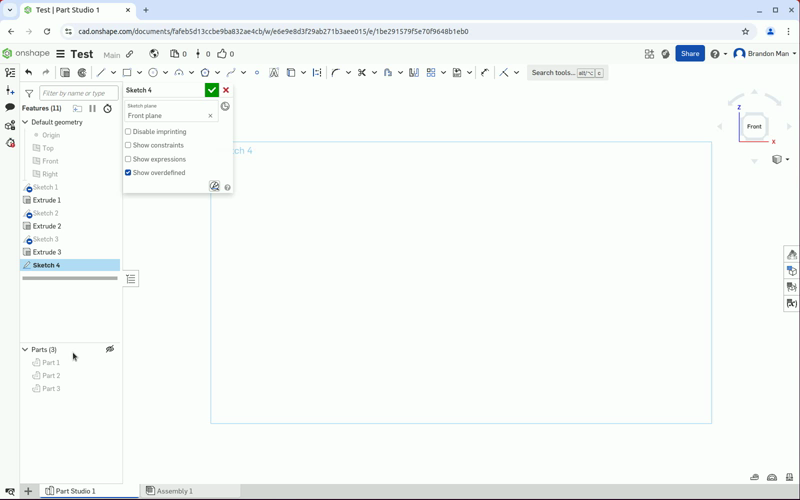
key(c)
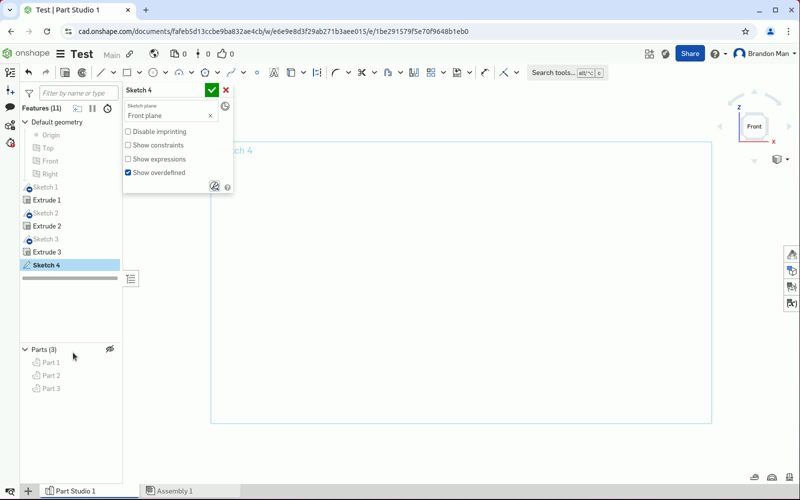
key_down(shift)
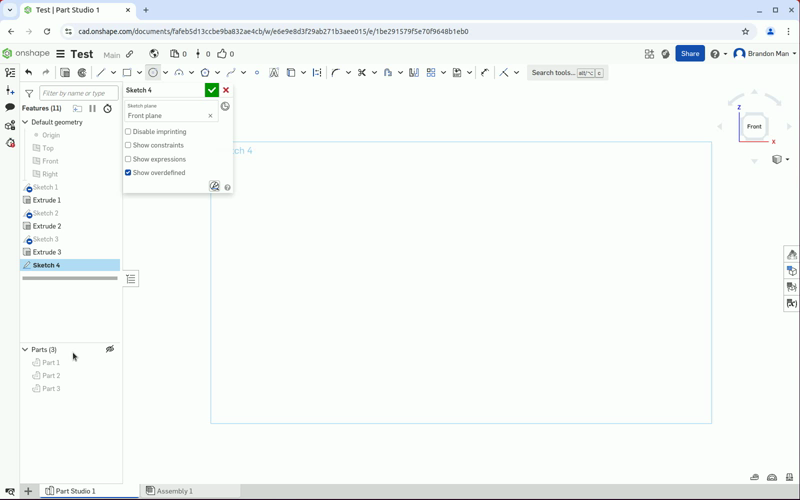
mouse_move(461, 282)
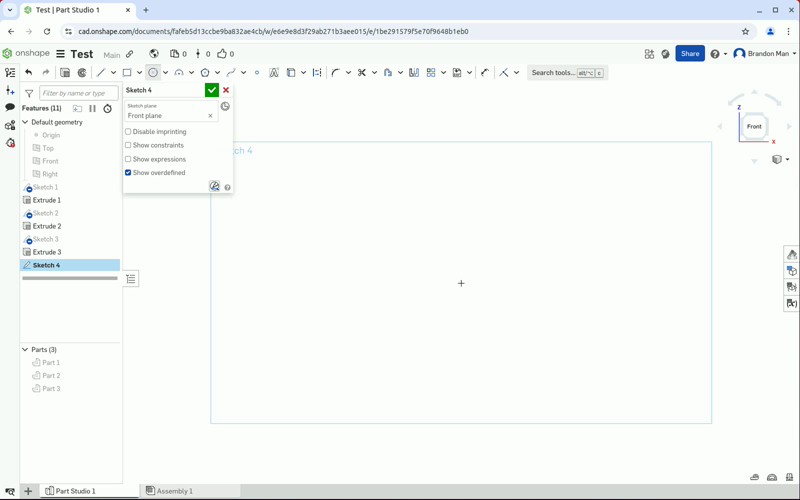
click(461, 282)
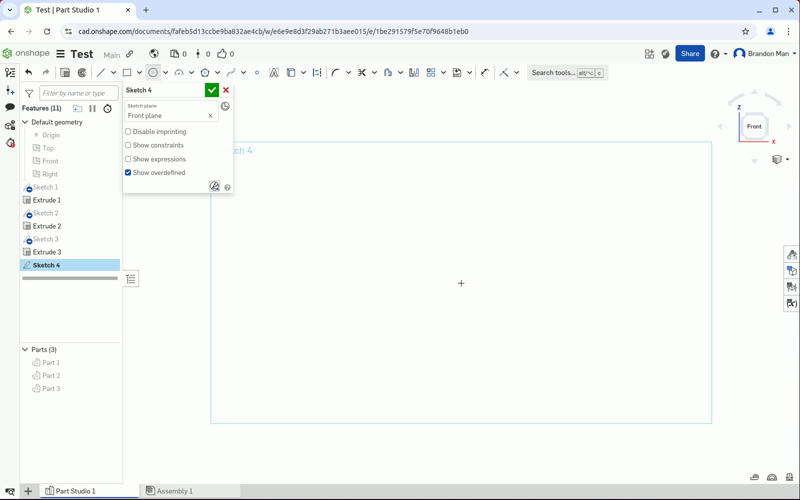
key_up(shift)
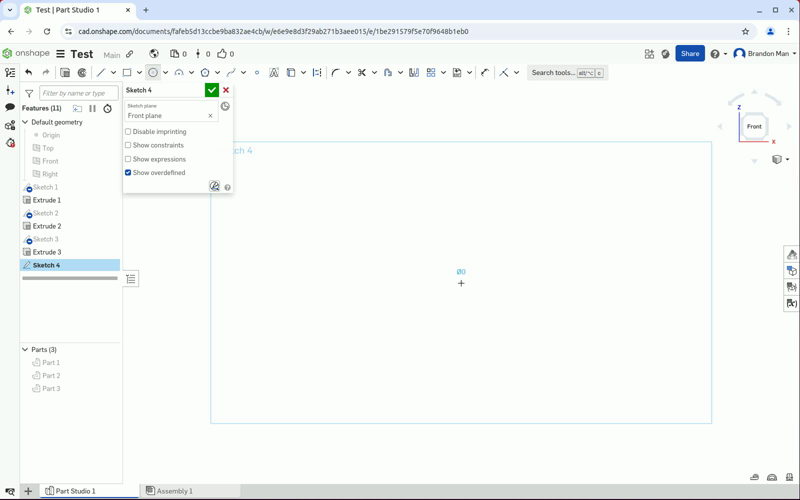
mouse_move(486, 282)
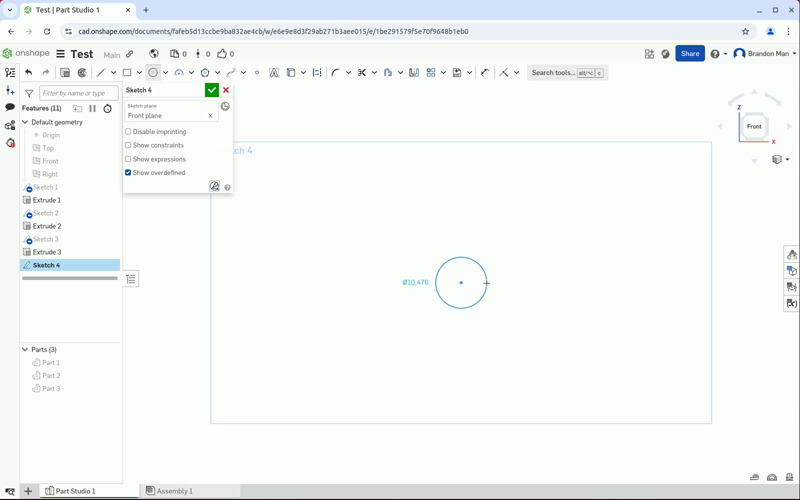
click(486, 282)
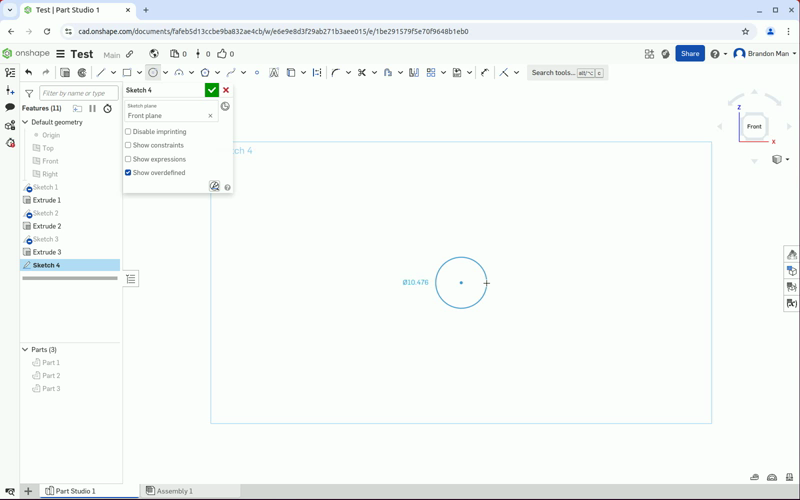
key(esc)
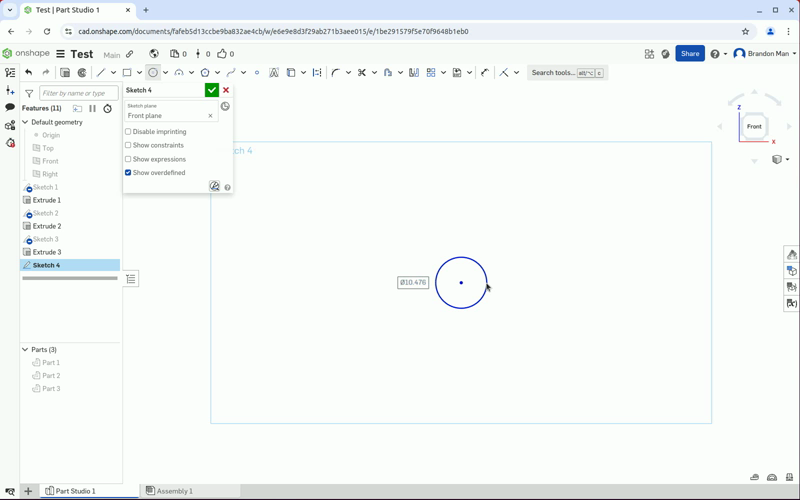
mouse_move(461, 271)
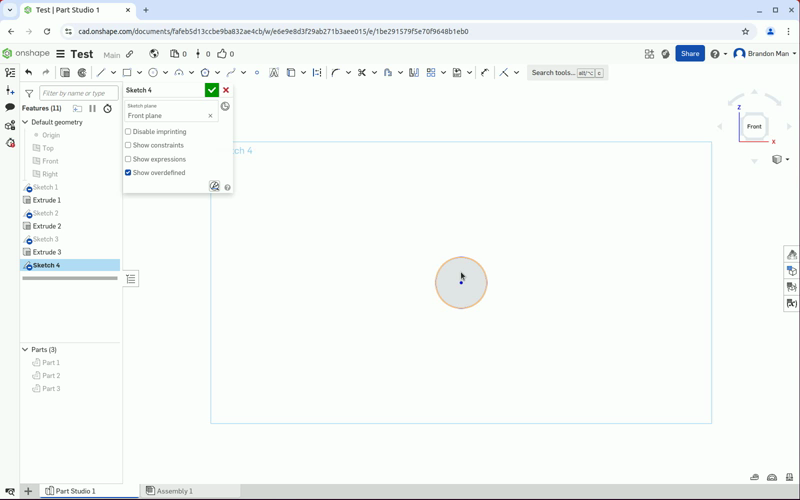
click(461, 271)
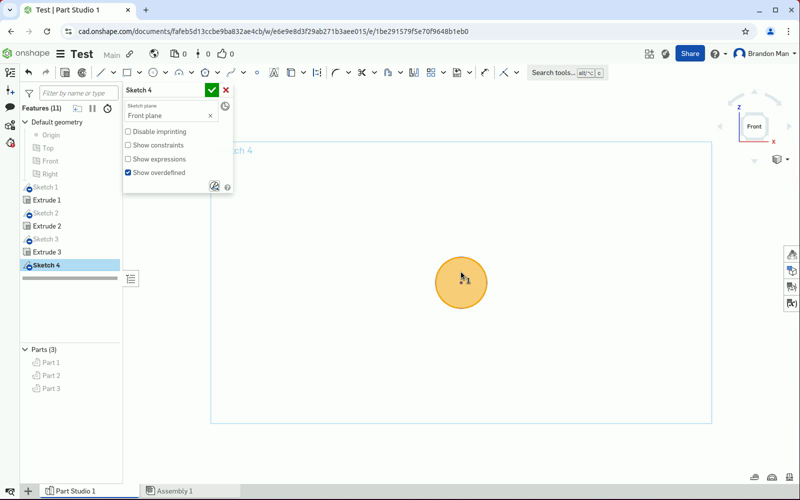
mouse_move(73, 352)
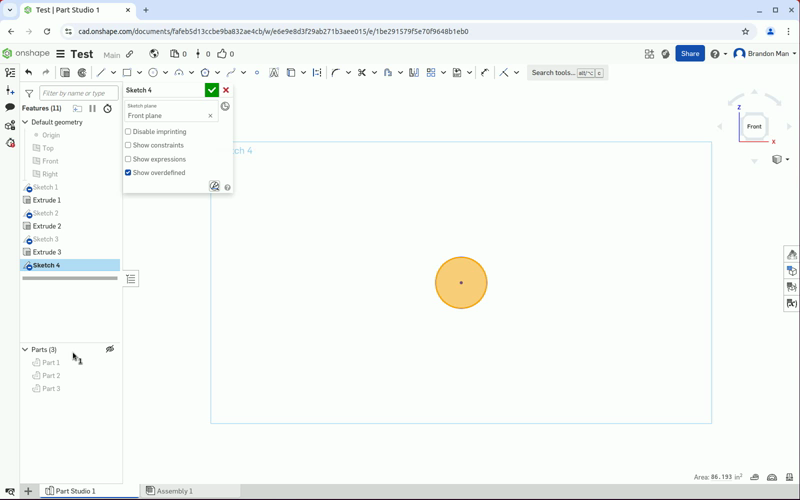
key(shift+y)
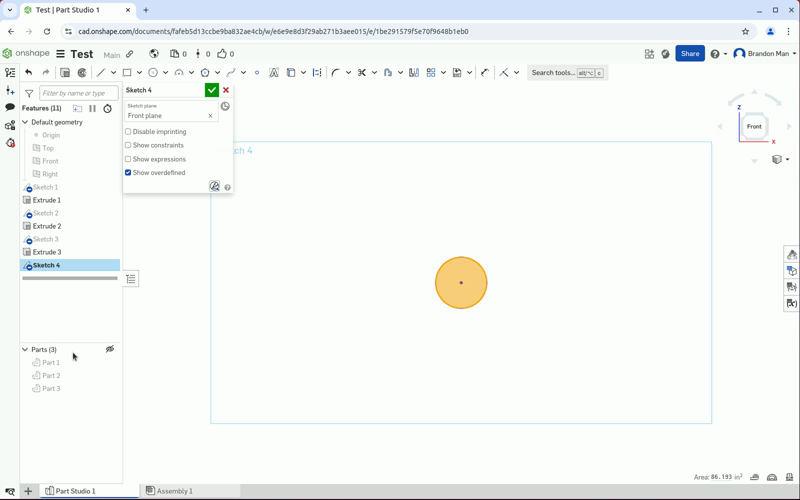
key(shift+e)
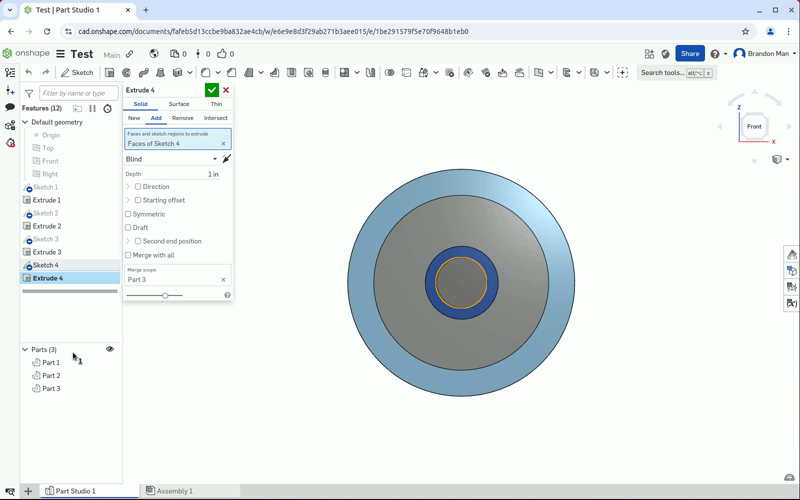
mouse_move(143, 106)
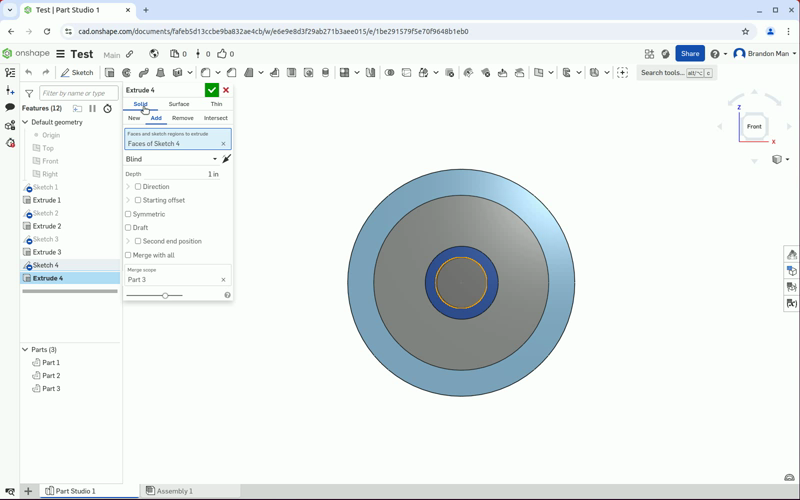
click(143, 106)
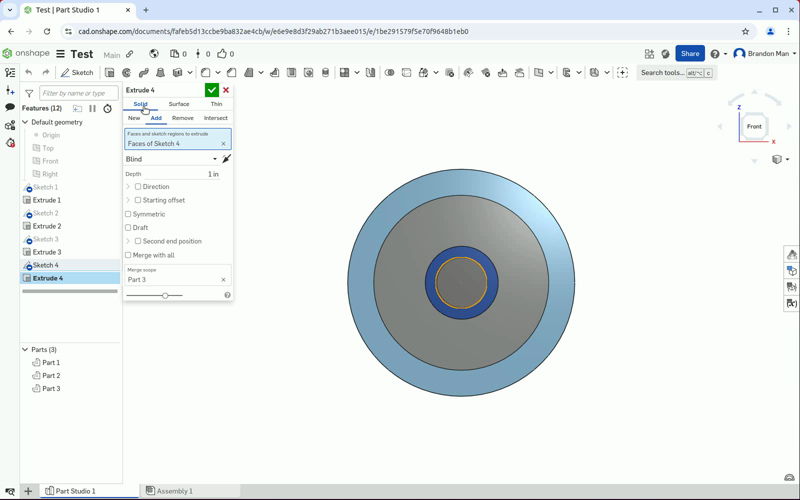
mouse_move(137, 120)
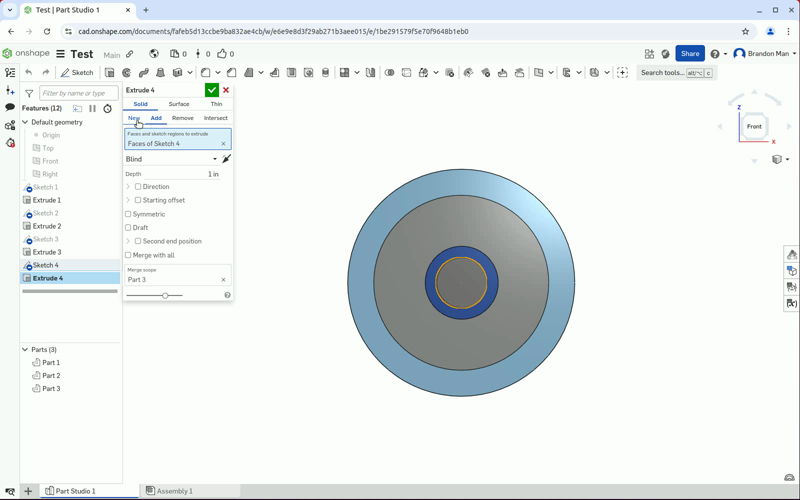
click(137, 120)
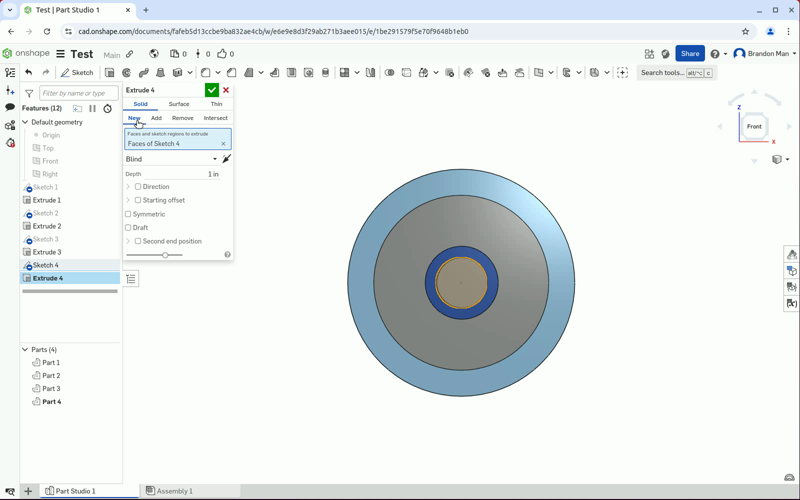
key(tab, 4)
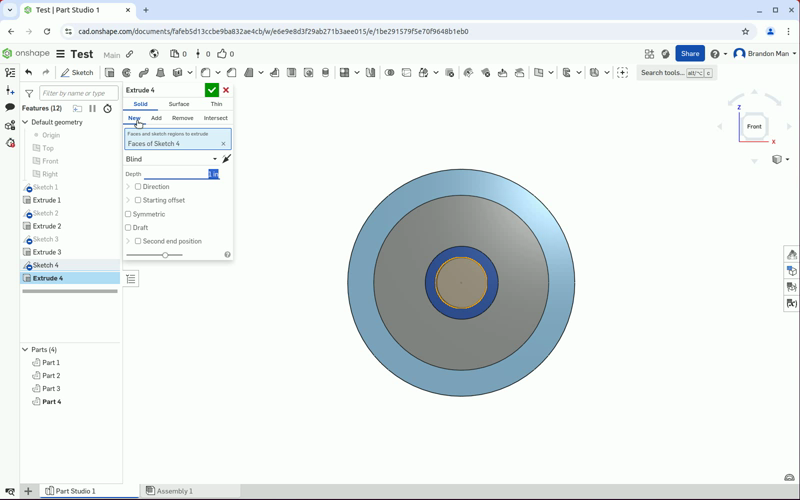
text(13.962)
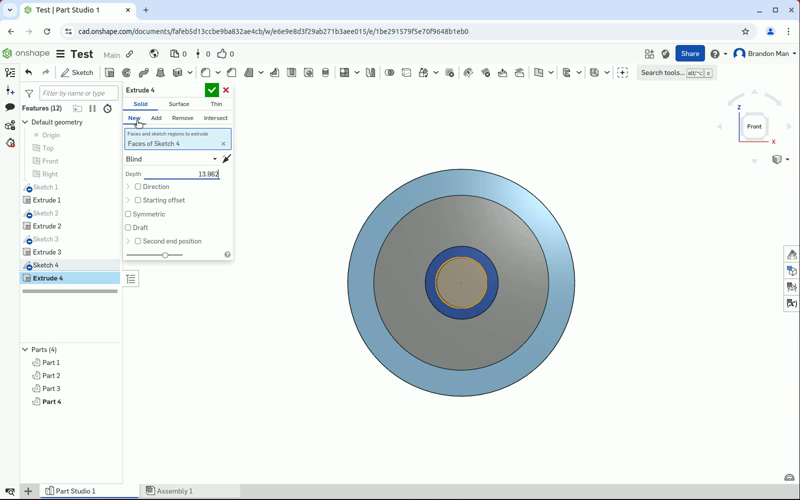
key(tab, 3)
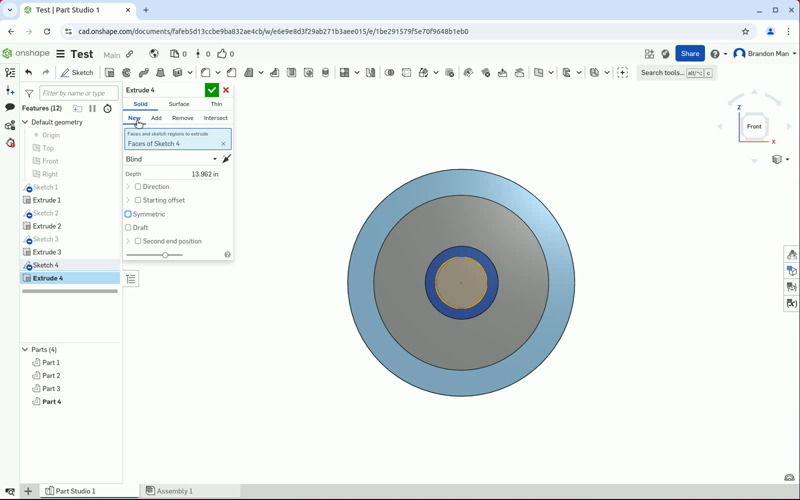
key(space)
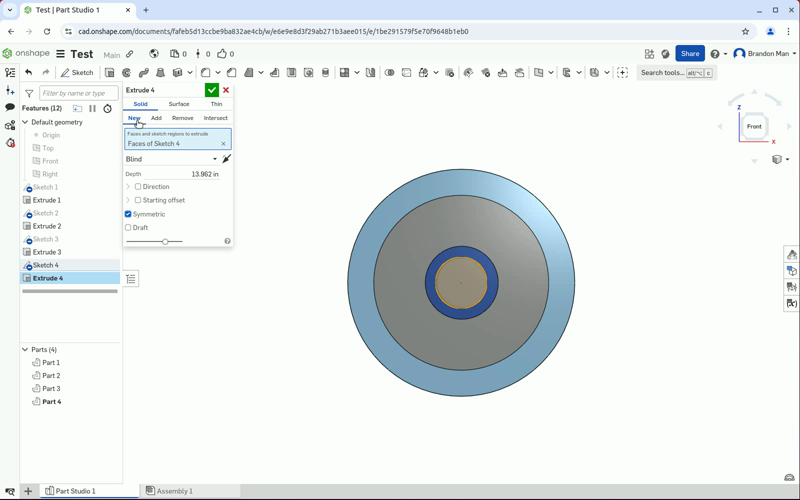
key(enter)
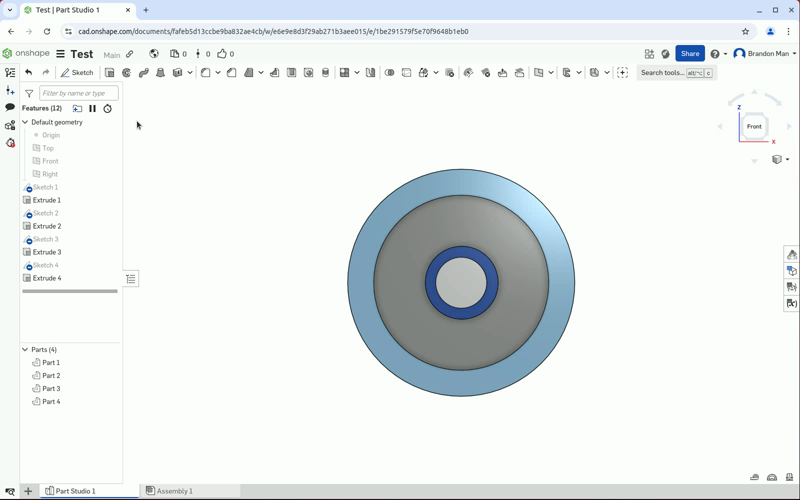
key(shift+h)
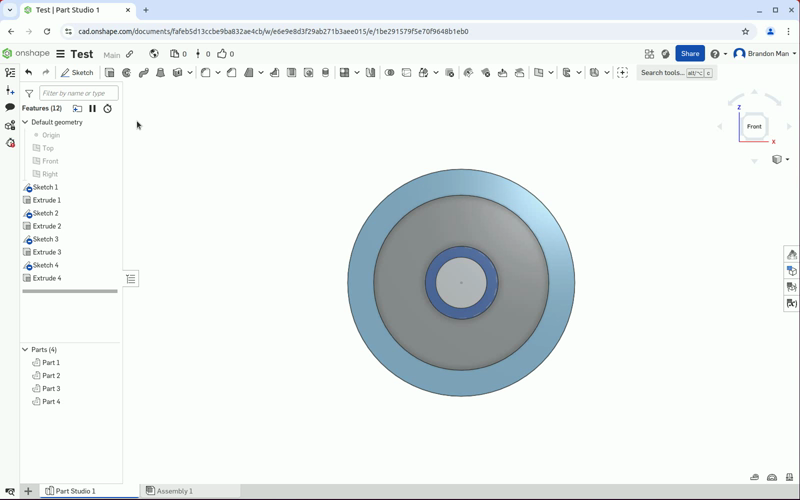
key(shift+h)
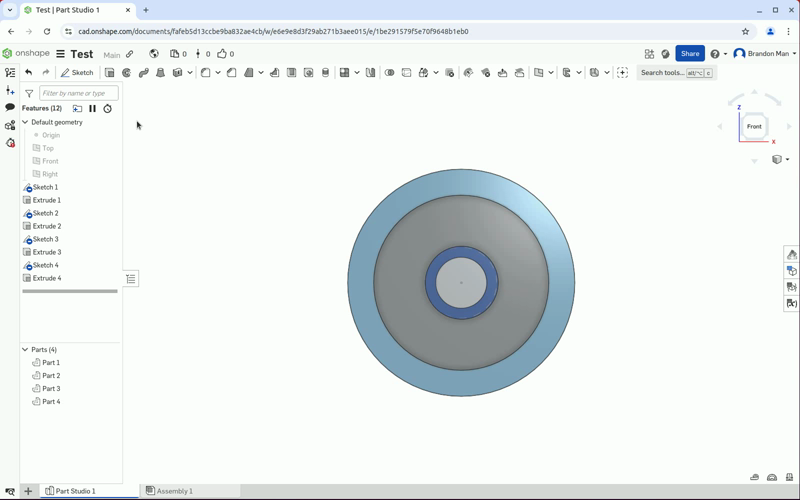
key(shift+7)
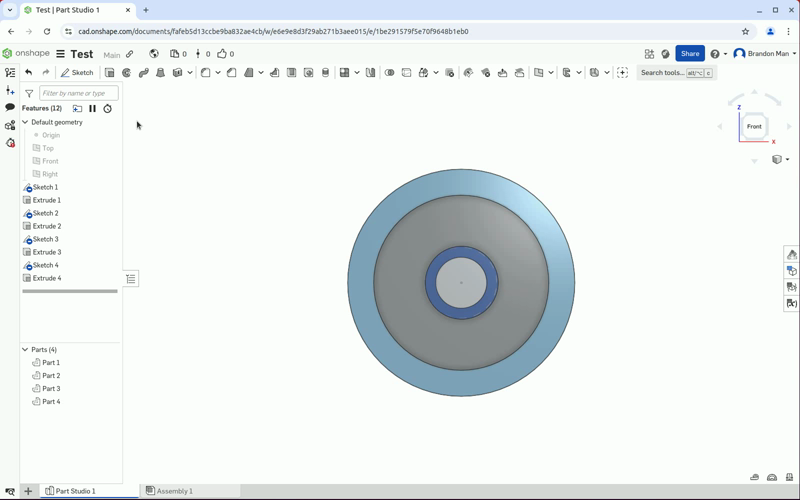
key(left, 2)
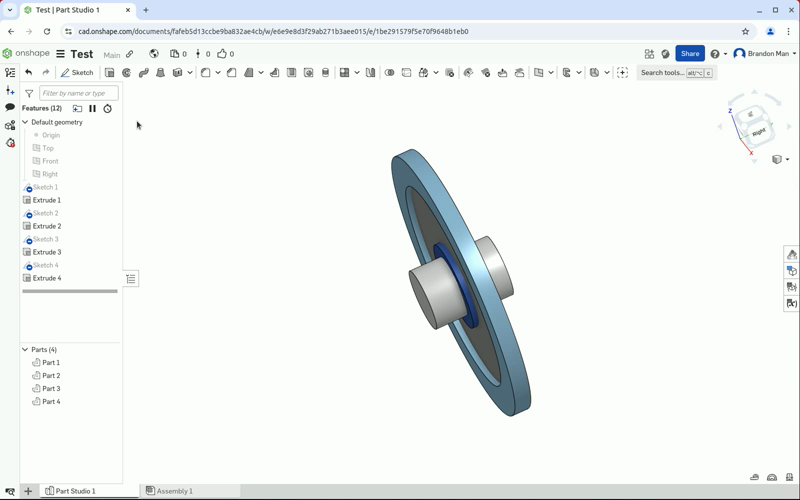
key(down, 2)
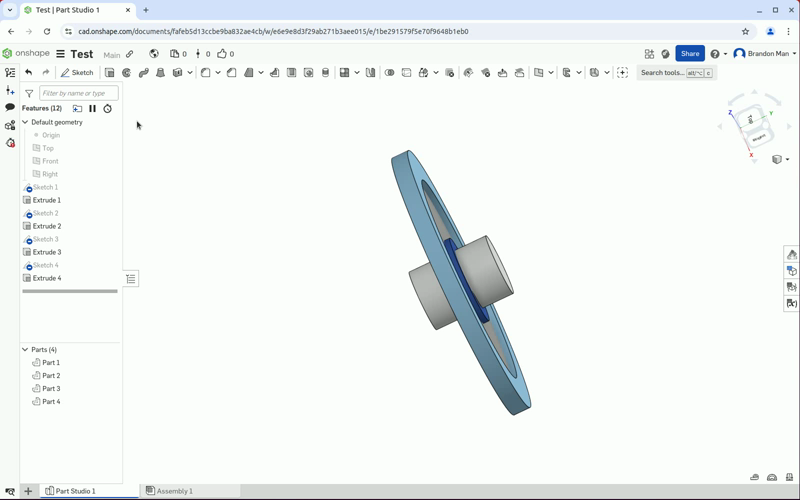
key(up, 2)
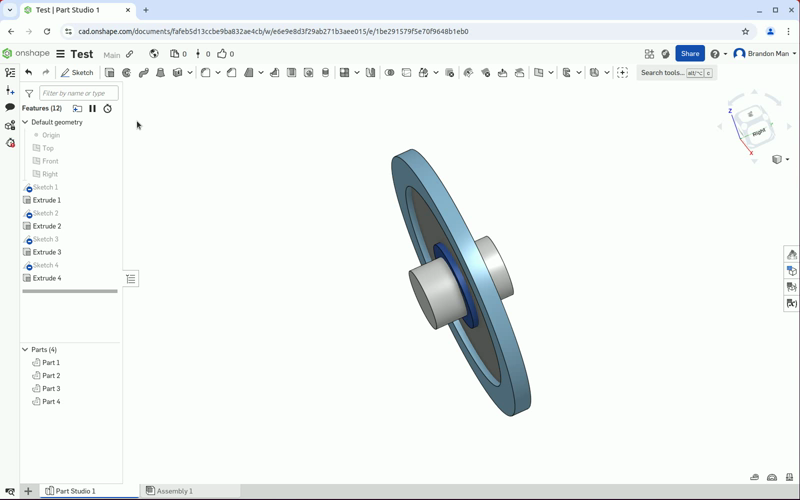
key(right, 2)
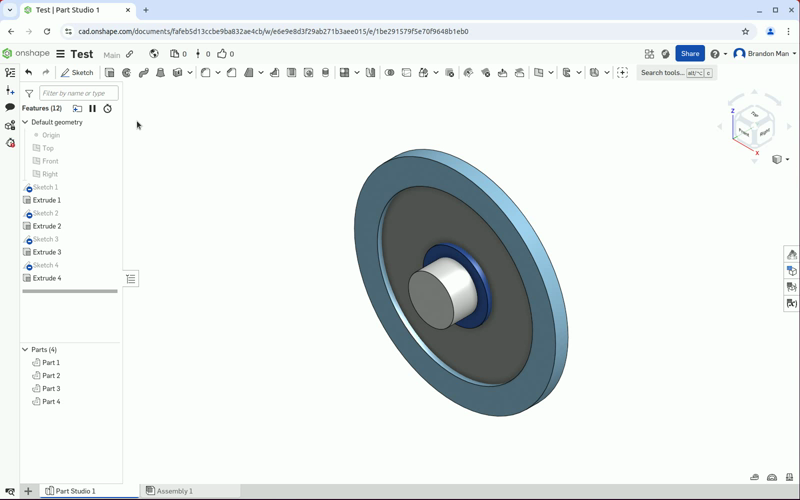
mouse_move(73, 189)
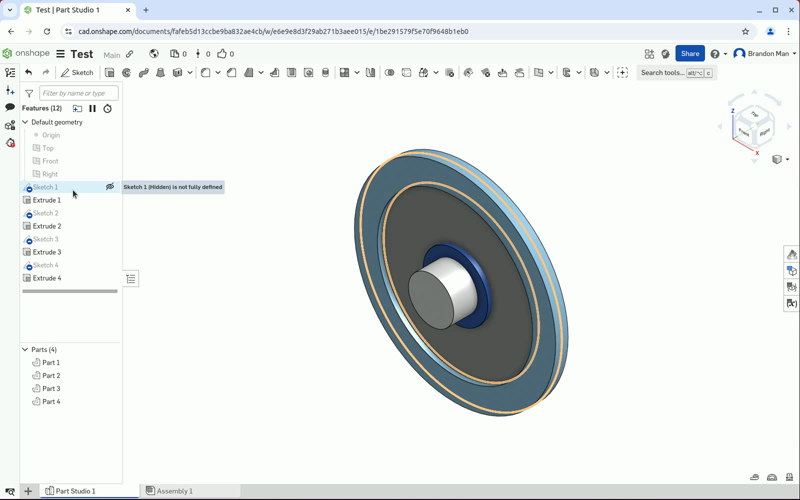
click(73, 189)